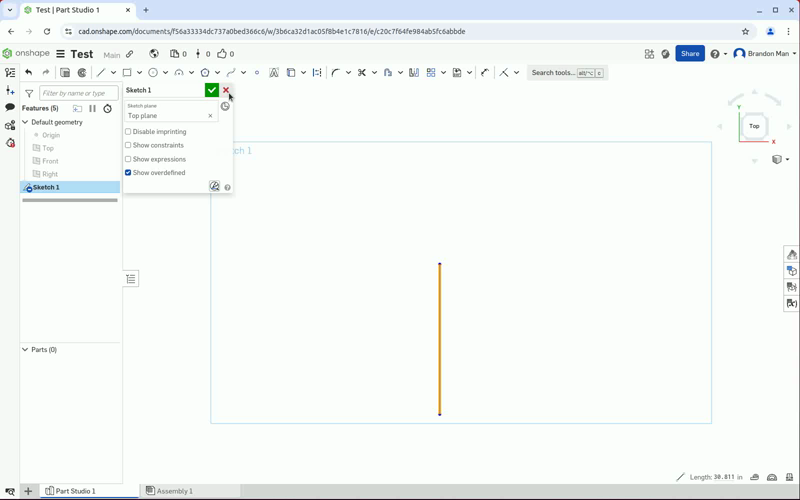
key(shift+h)
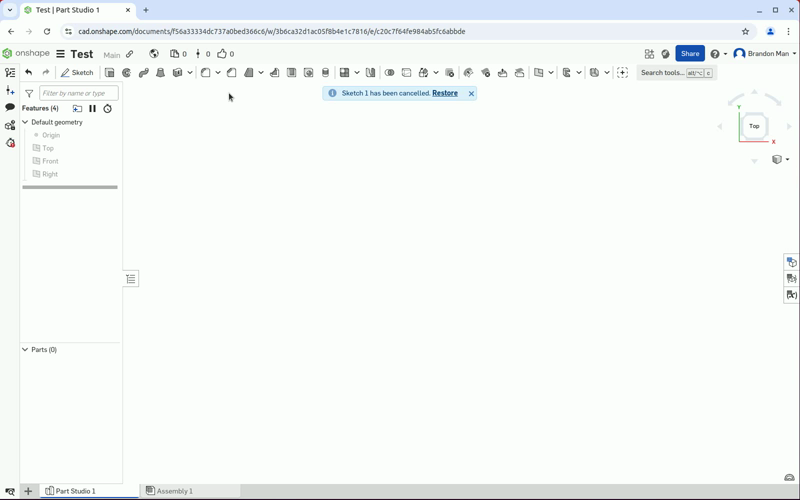
mouse_move(73, 352)
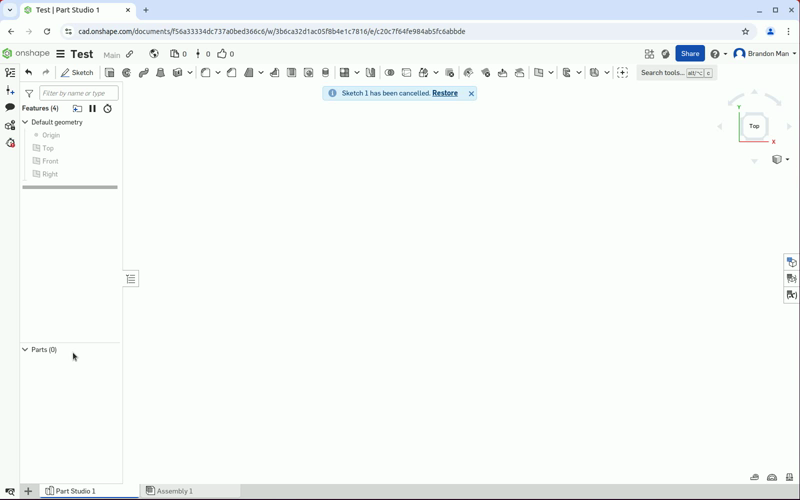
key(y)
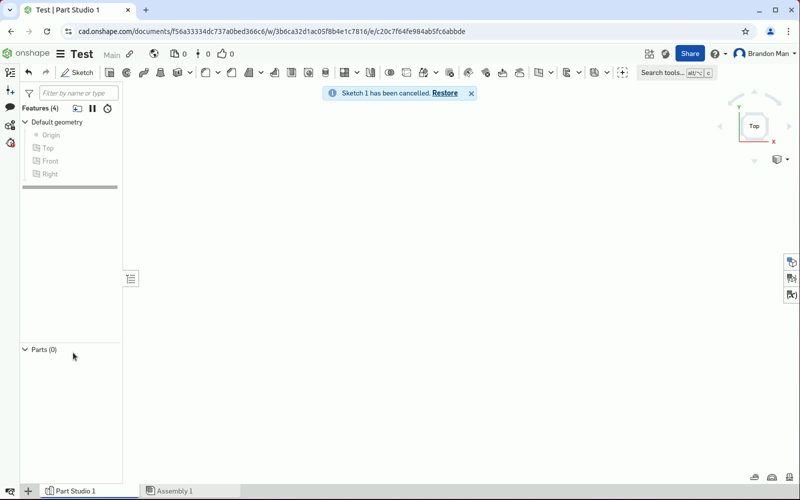
key(shift+p)
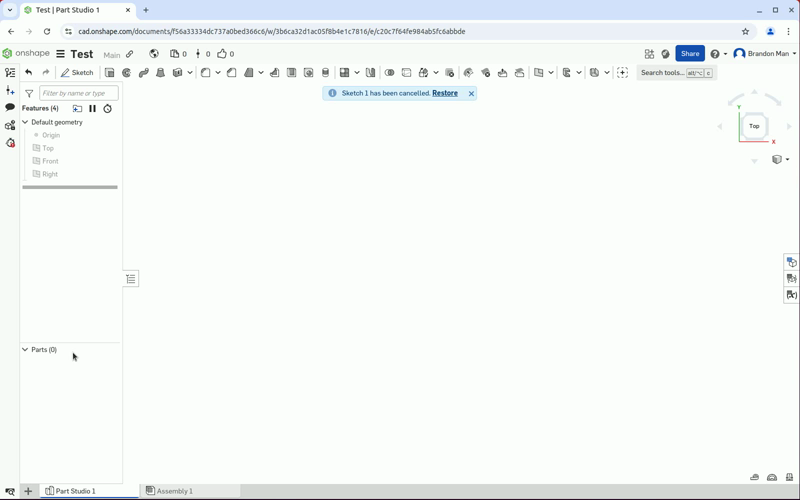
key(space)
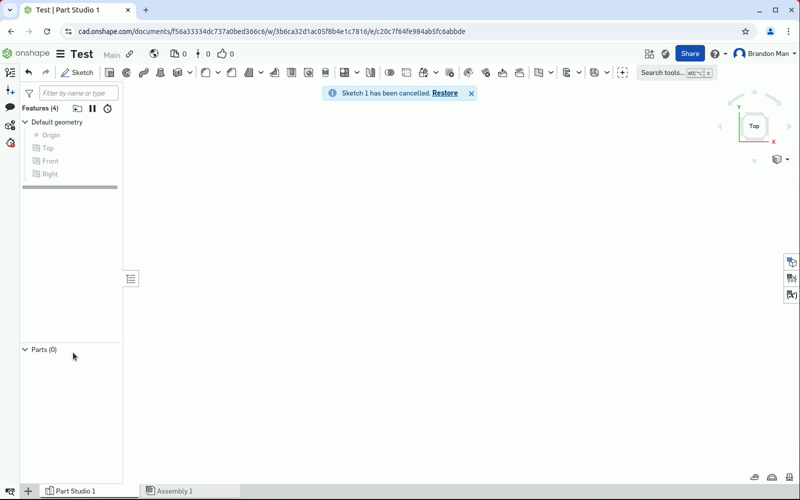
key_down(shift)
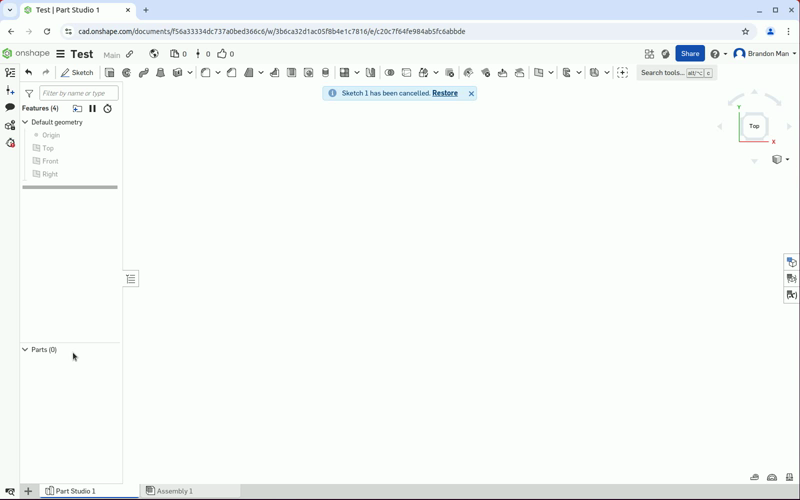
key(up)
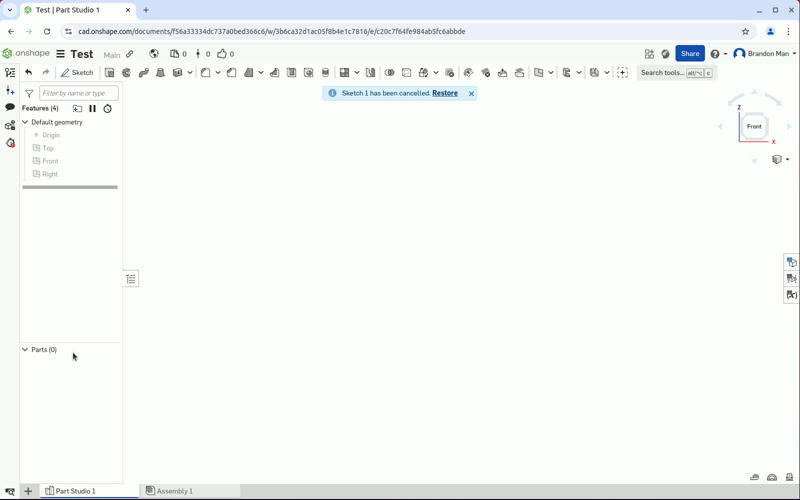
key_up(shift)
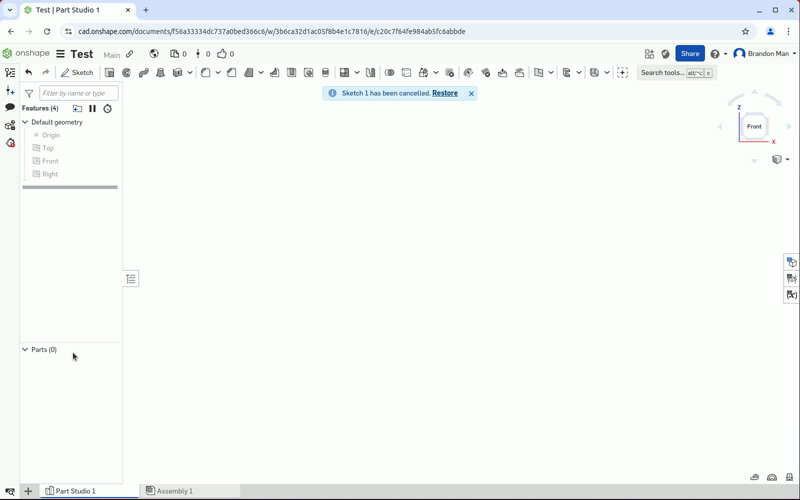
mouse_move(73, 352)
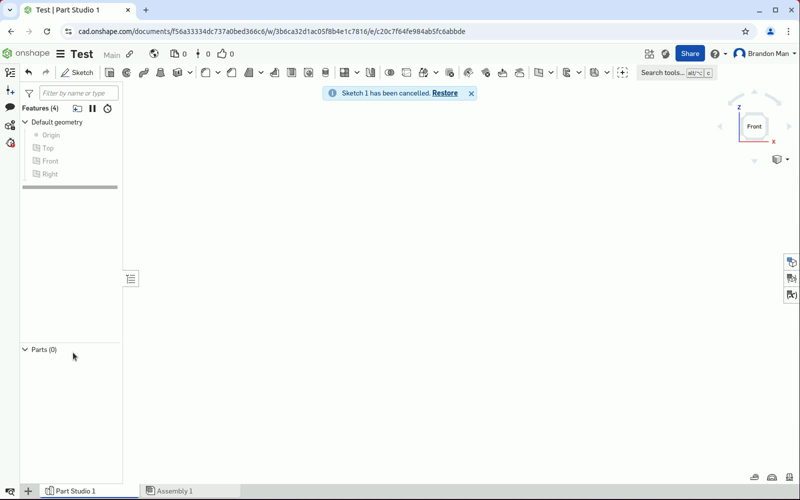
key(shift+y)
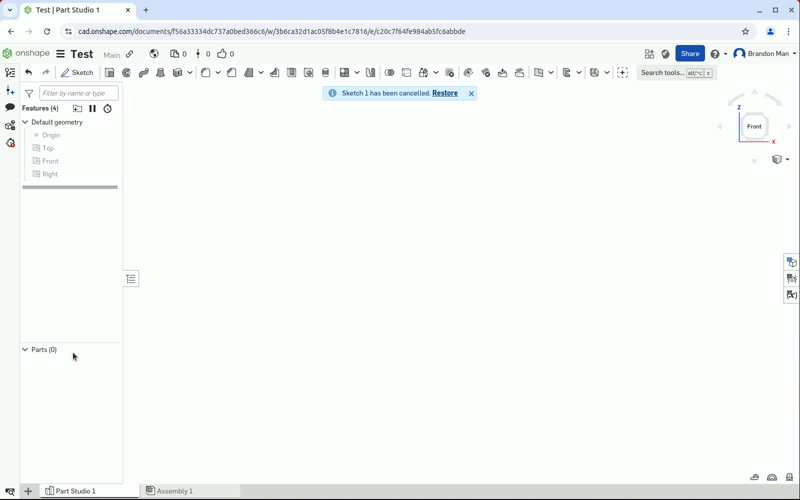
key(shift+s)
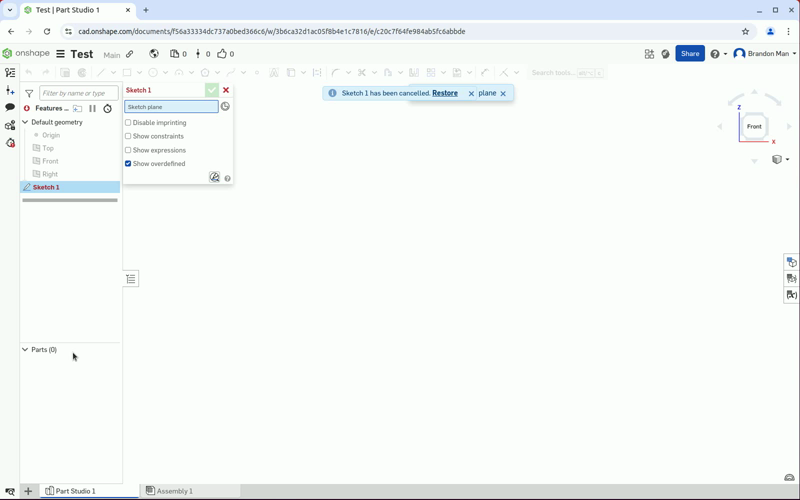
mouse_move(73, 163)
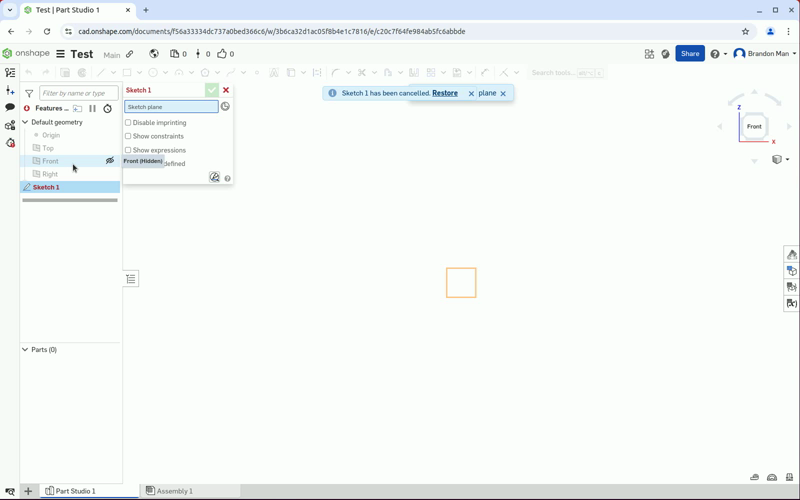
click(73, 163)
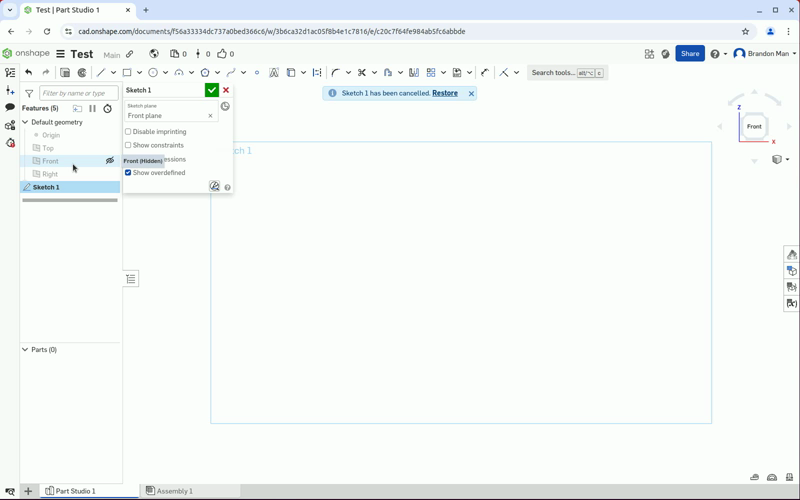
mouse_move(73, 352)
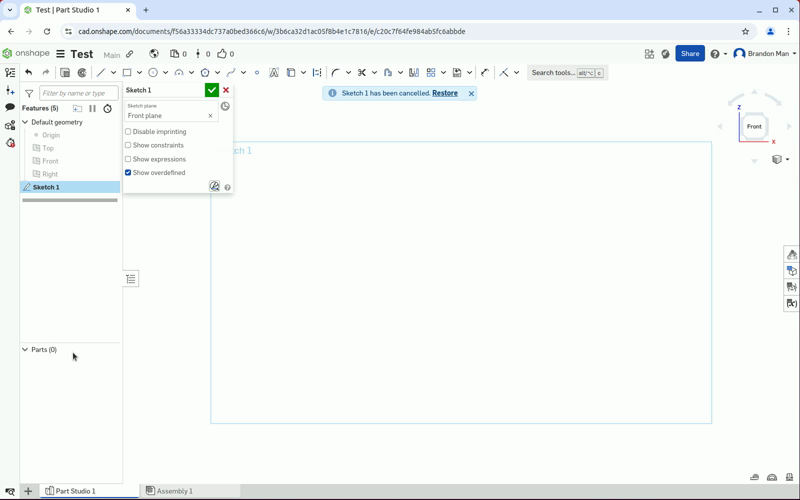
key(y)
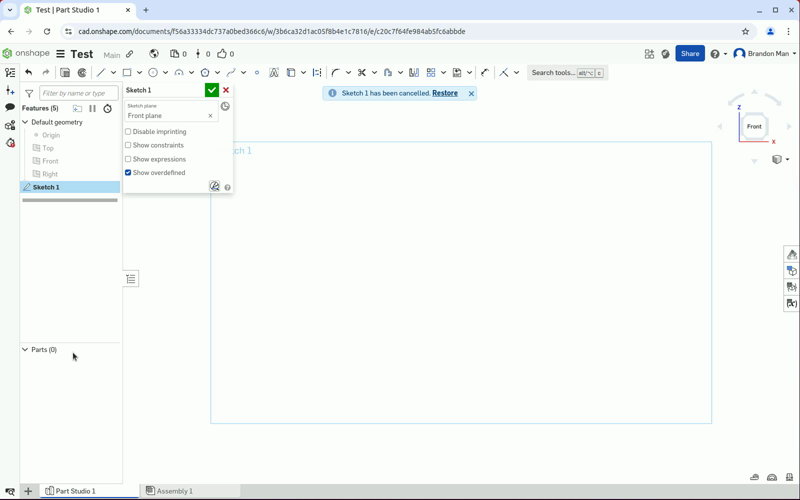
key(l)
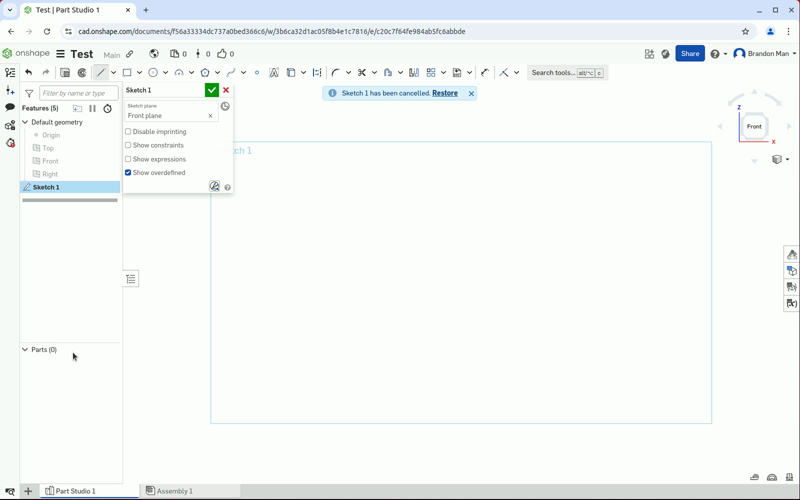
key_down(shift)
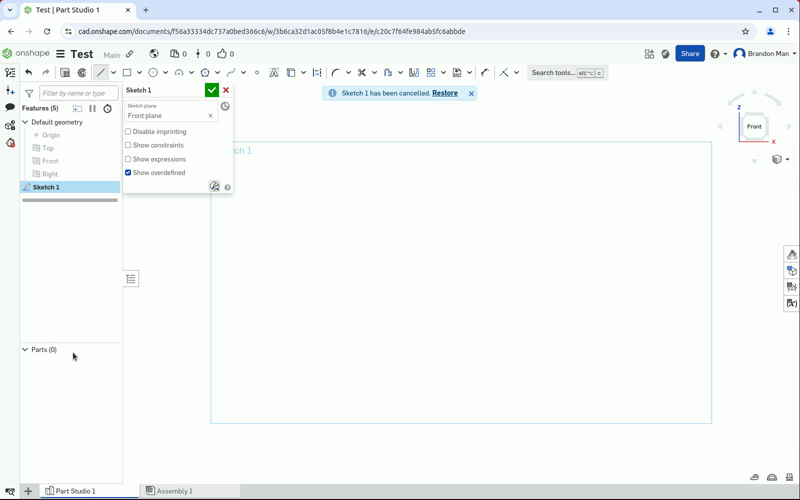
mouse_move(460, 340)
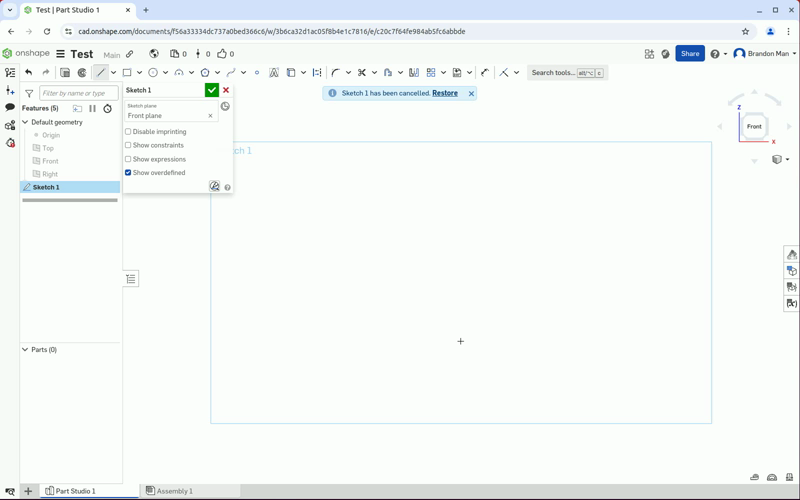
click(460, 340)
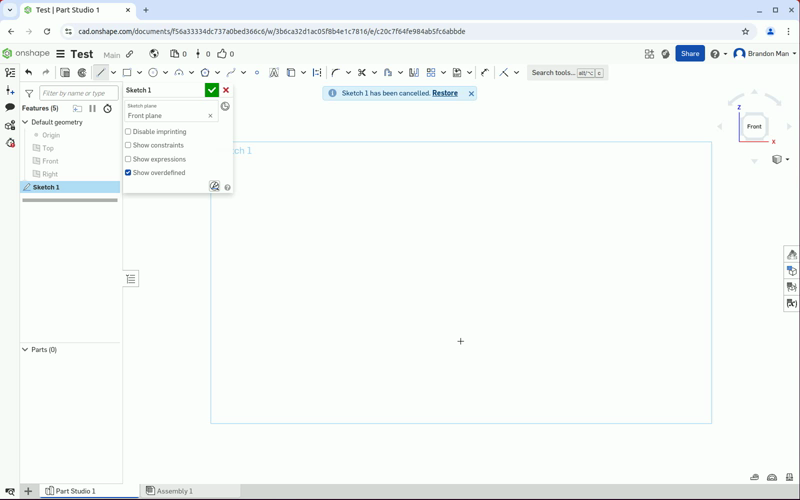
key_up(shift)
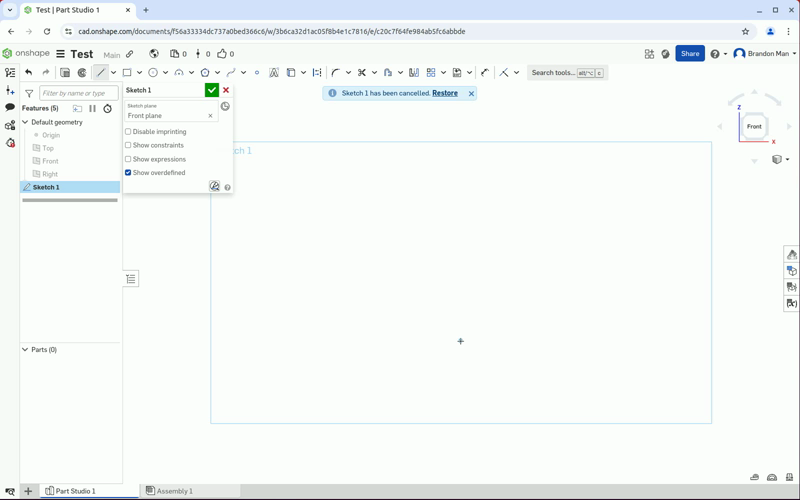
key_down(shift)
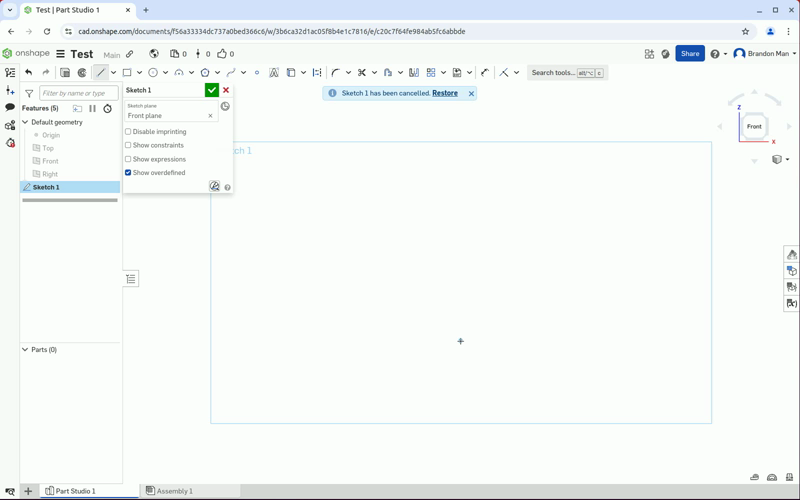
mouse_move(490, 340)
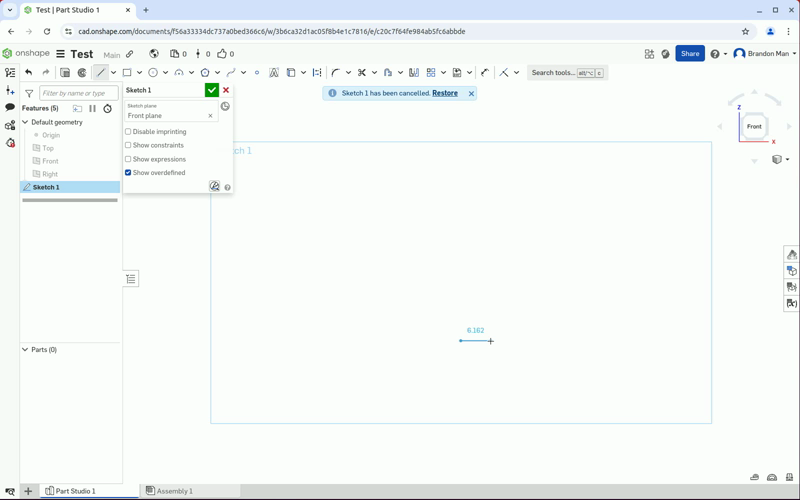
mouse_move(491, 340)
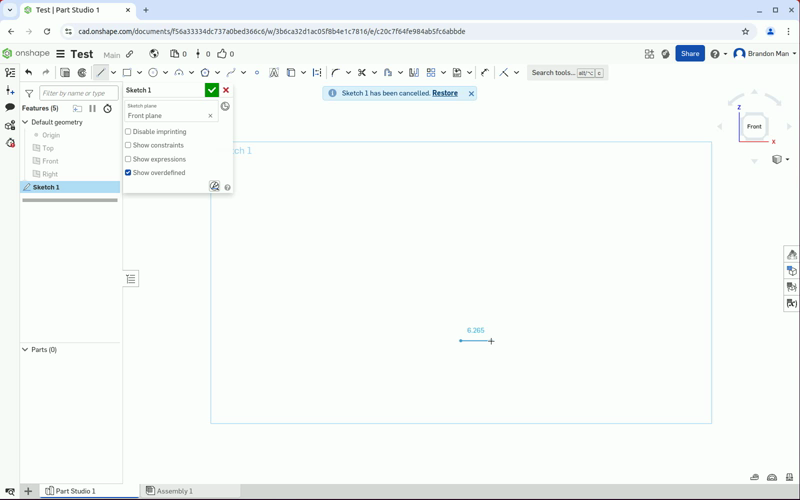
click(491, 340)
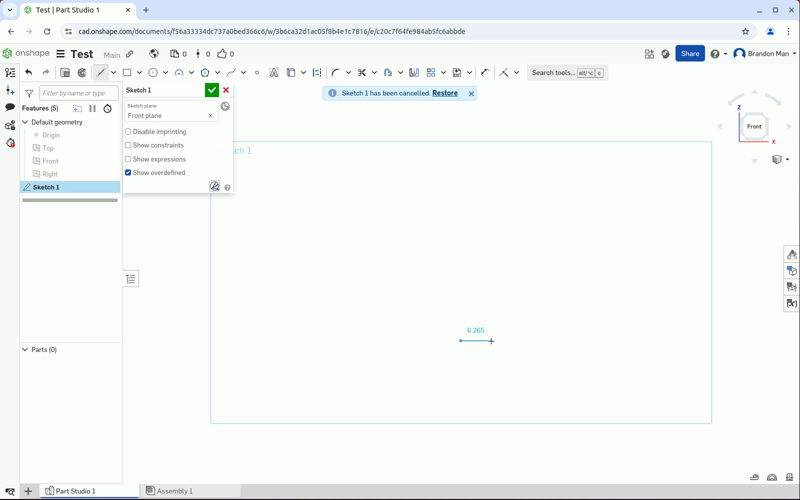
key_up(shift)
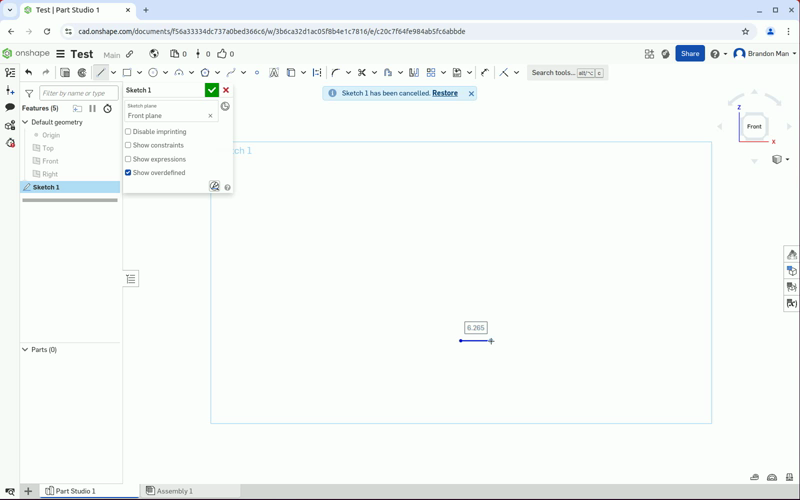
key_down(shift)
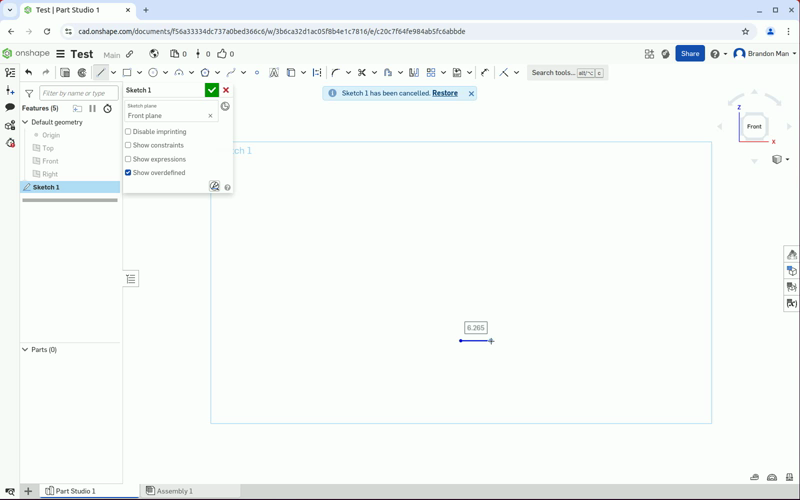
mouse_move(521, 340)
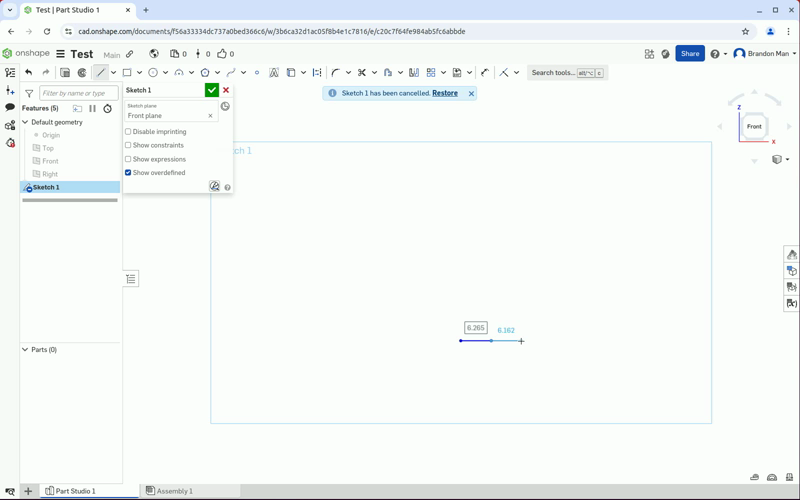
mouse_move(491, 282)
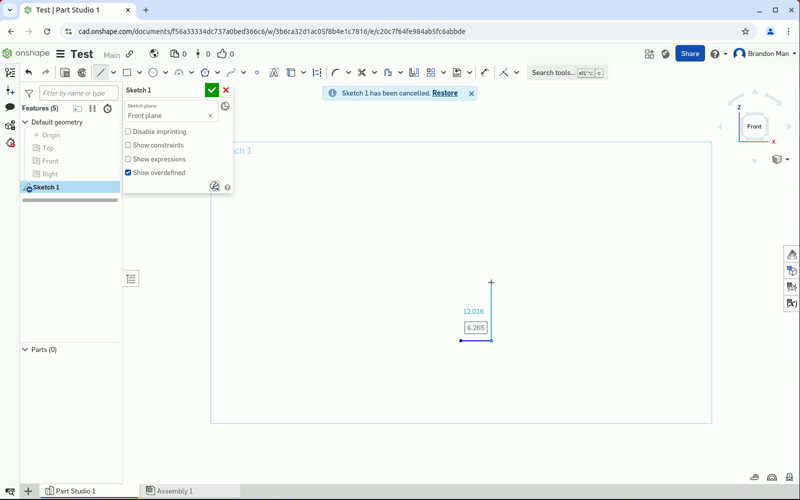
click(491, 282)
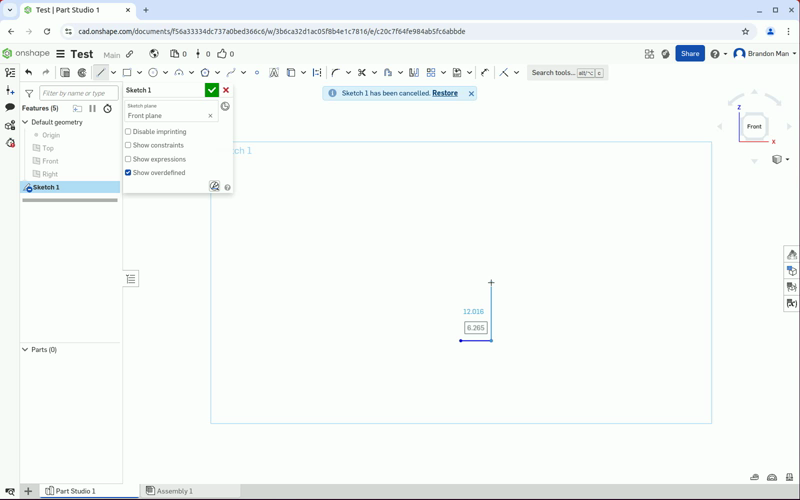
key_up(shift)
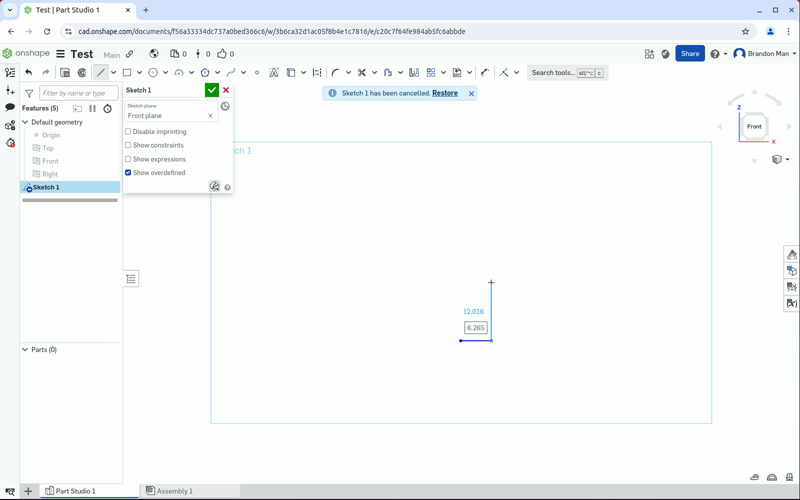
key_down(shift)
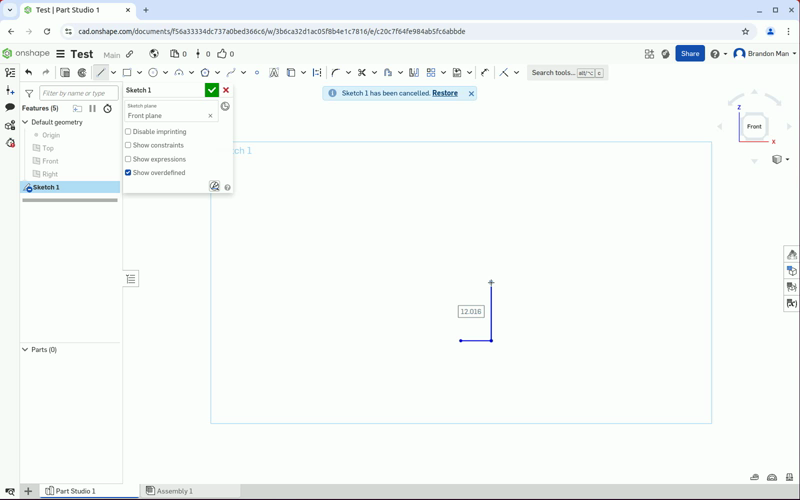
mouse_move(521, 282)
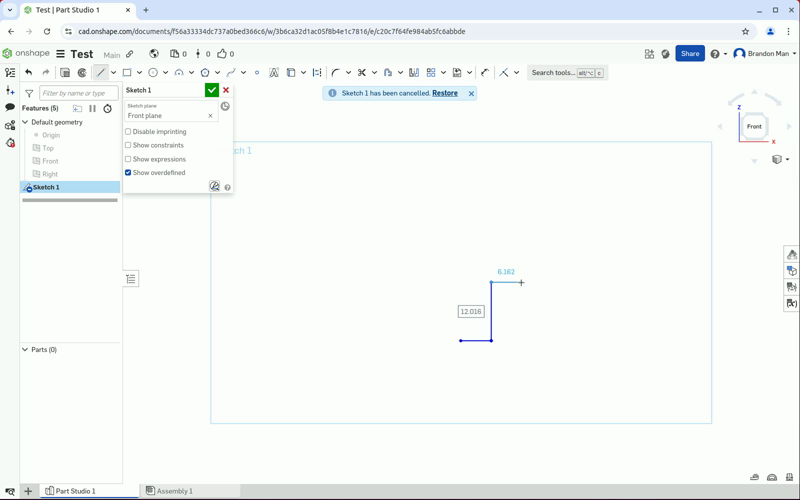
mouse_move(460, 282)
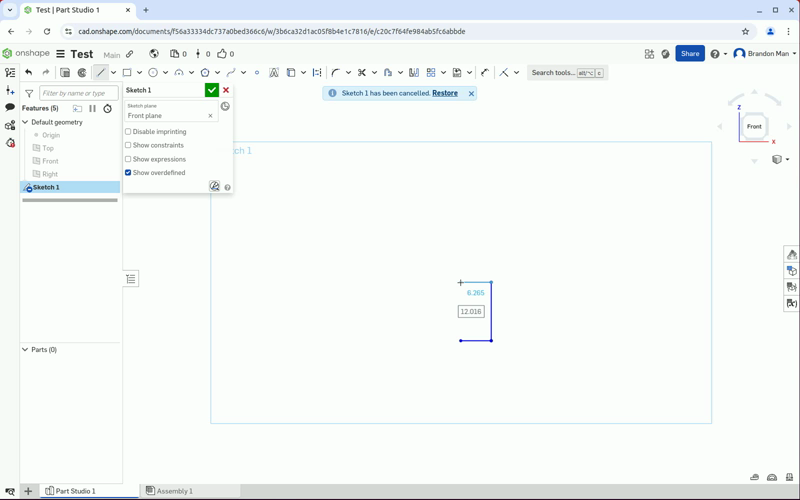
click(460, 282)
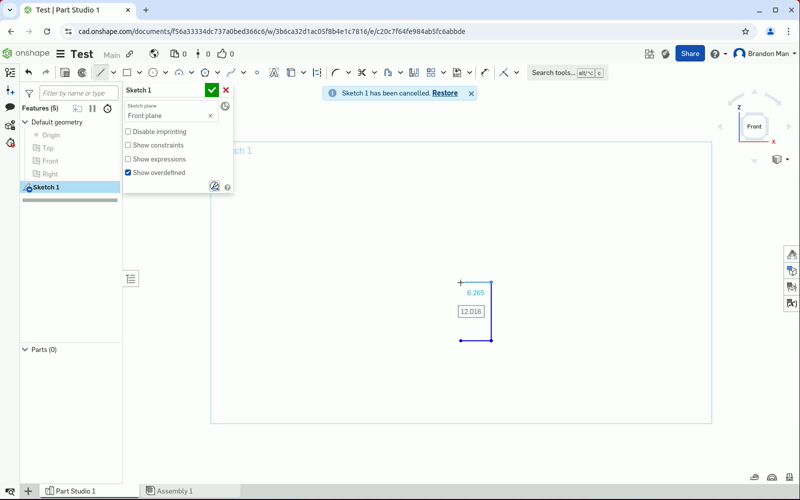
key_up(shift)
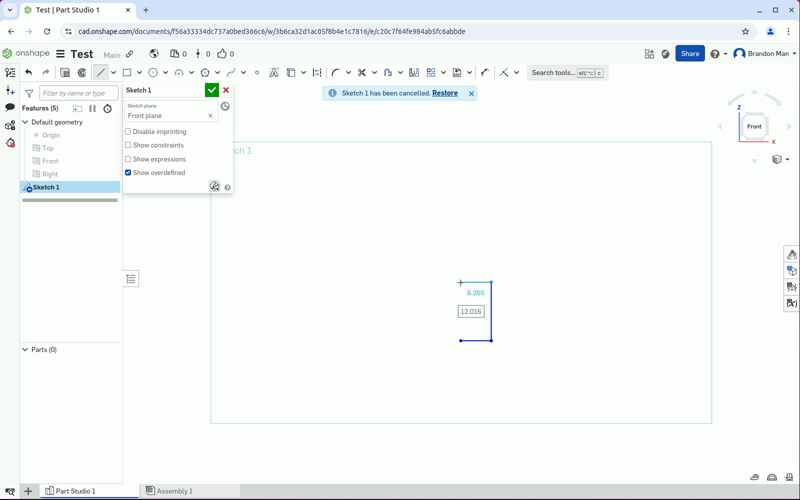
mouse_move(490, 282)
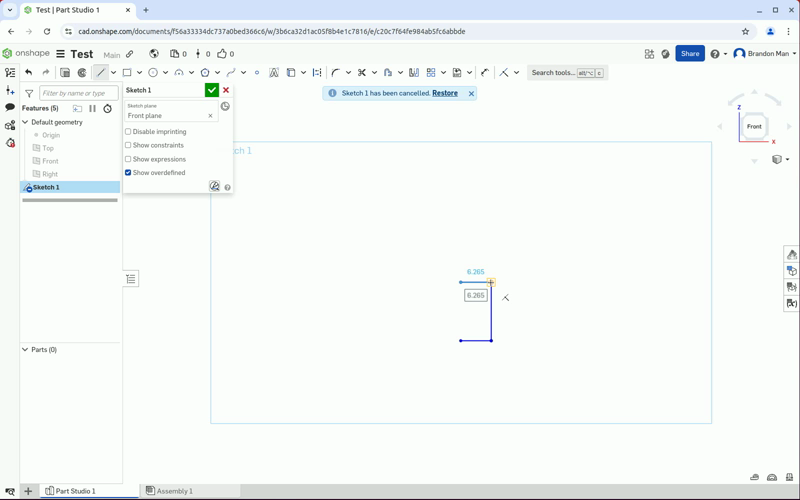
key_down(shift)
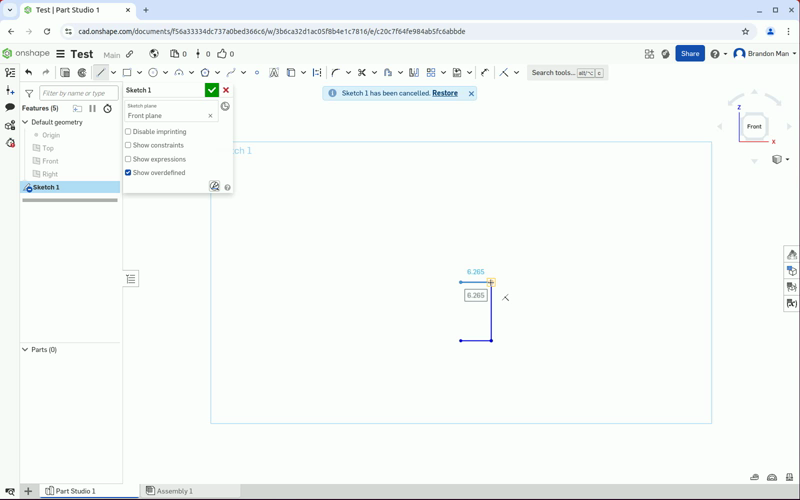
mouse_move(460, 340)
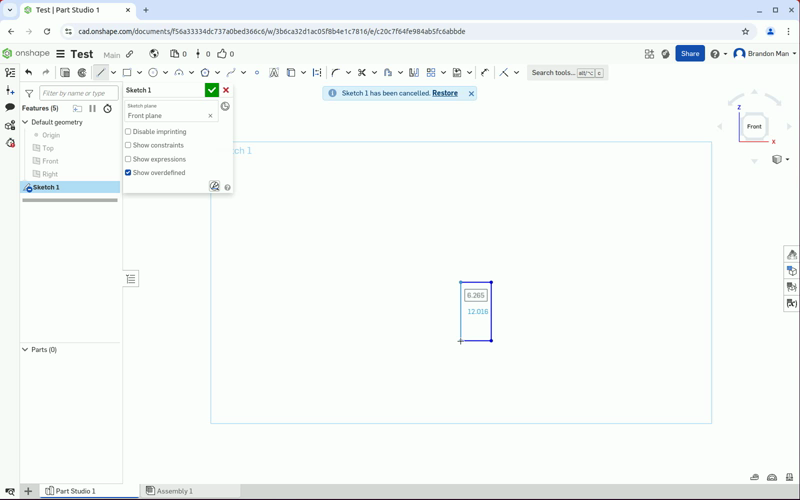
key_up(shift)
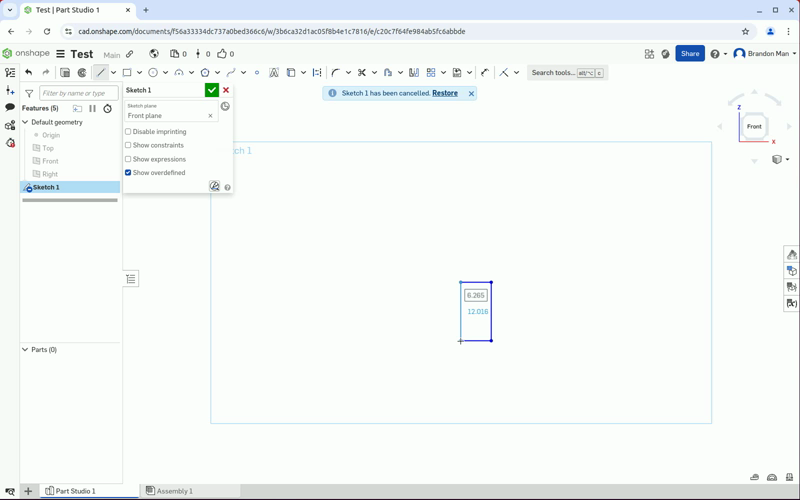
click(460, 340)
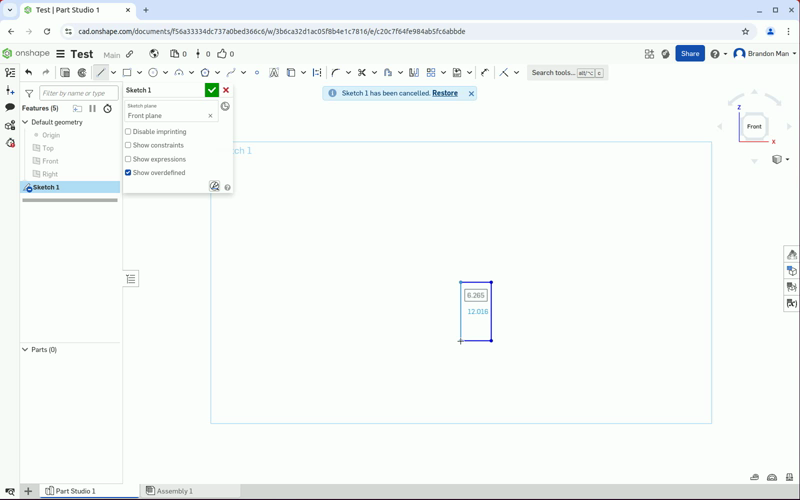
key(esc)
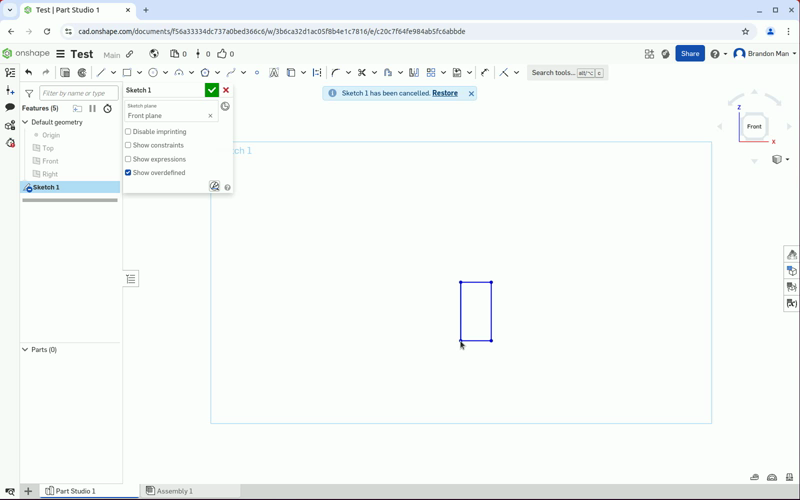
mouse_move(463, 326)
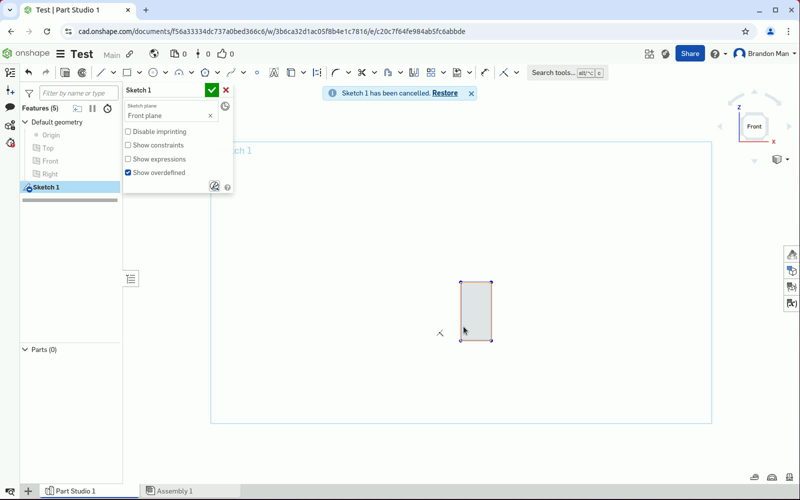
scroll(6)
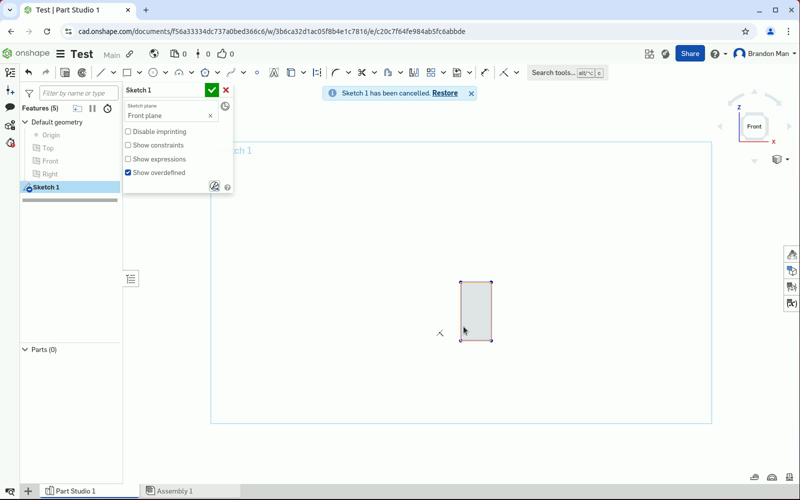
scroll(6)
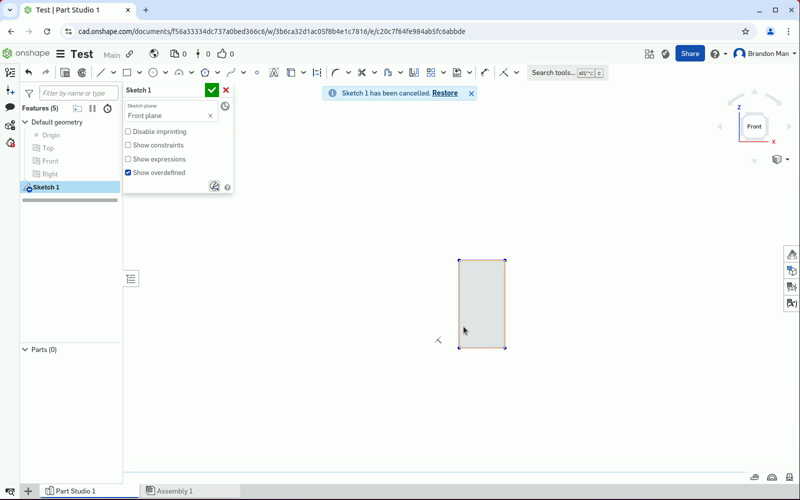
scroll(6)
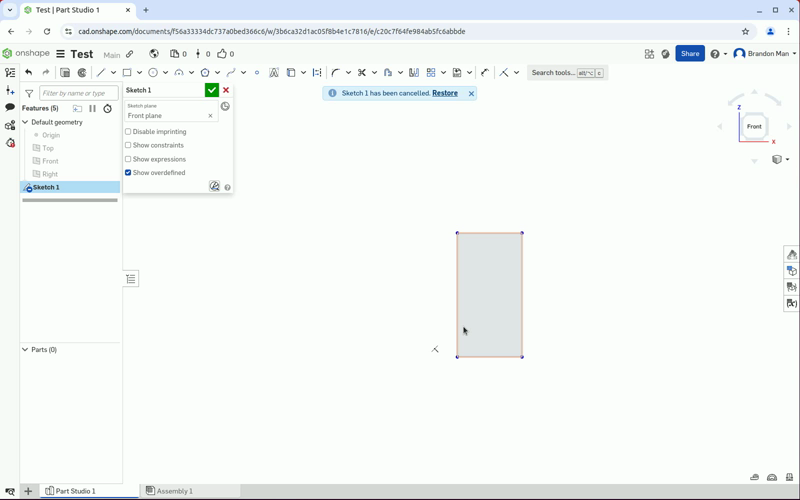
scroll(6)
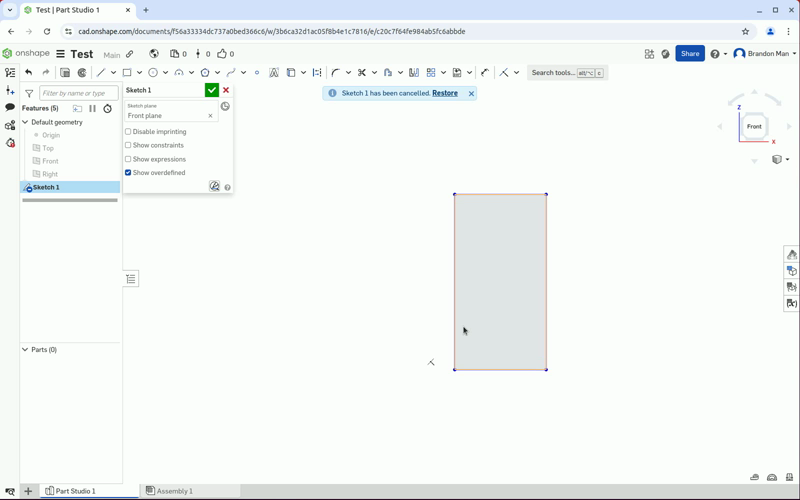
scroll(6)
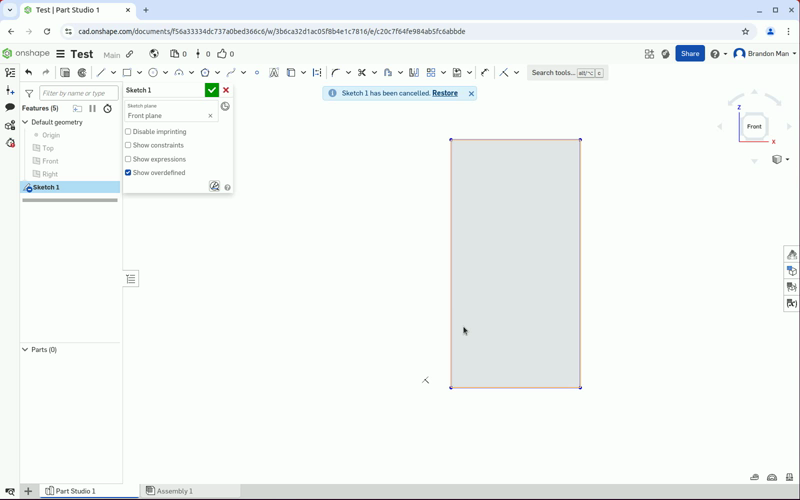
scroll(6)
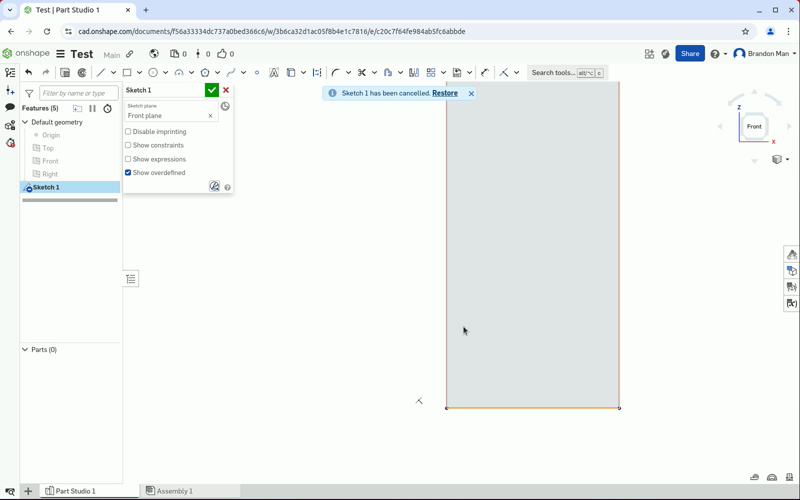
scroll(6)
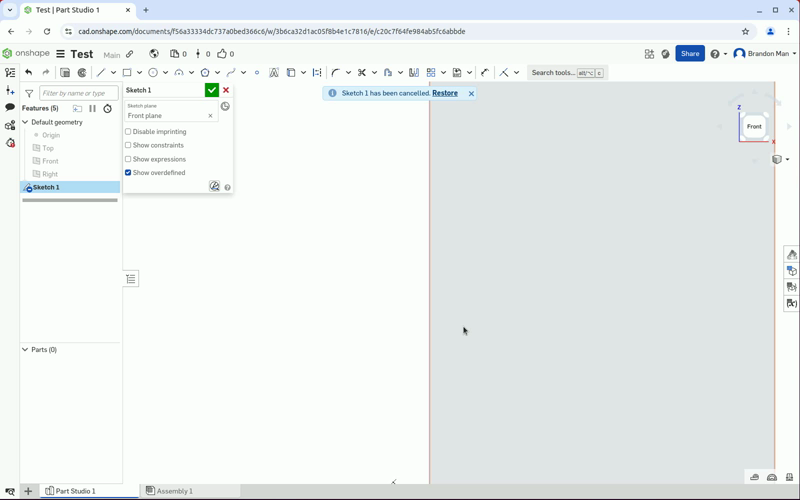
click(463, 326)
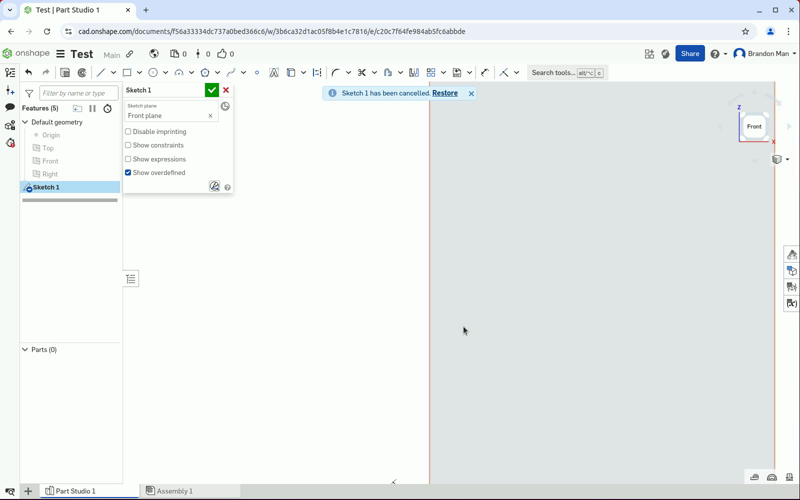
scroll(-6)
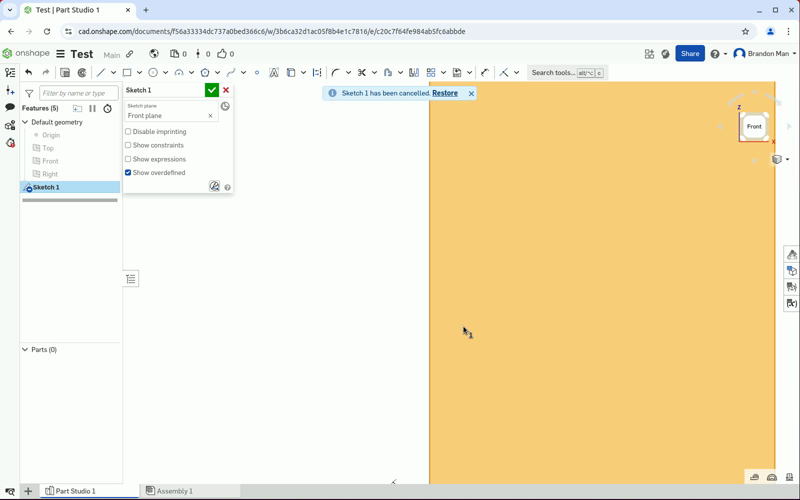
scroll(-6)
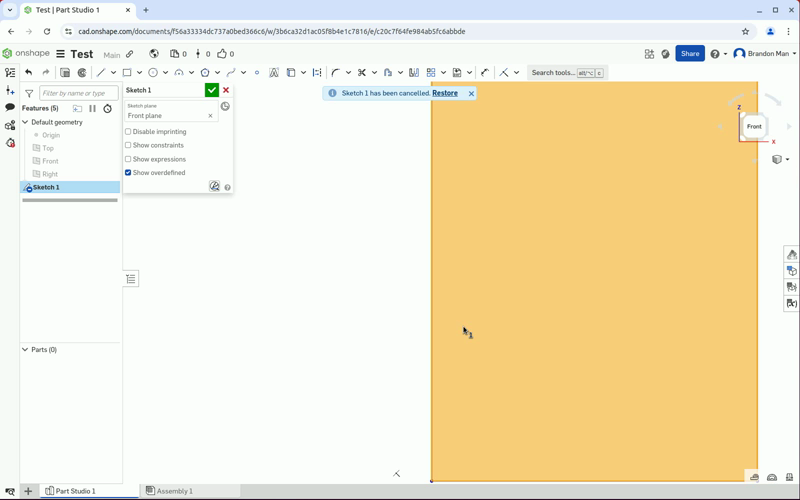
scroll(-6)
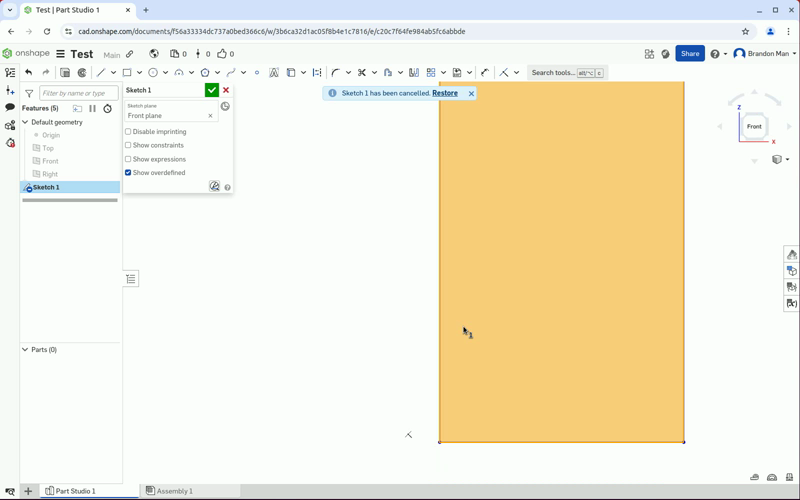
scroll(-6)
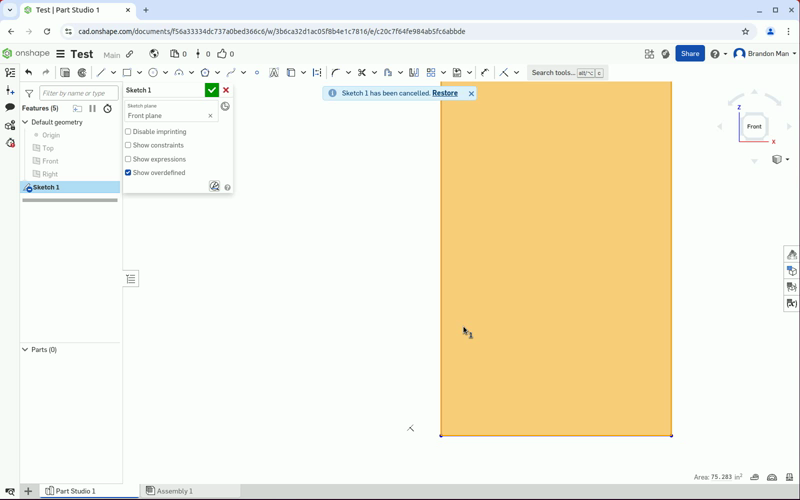
scroll(-6)
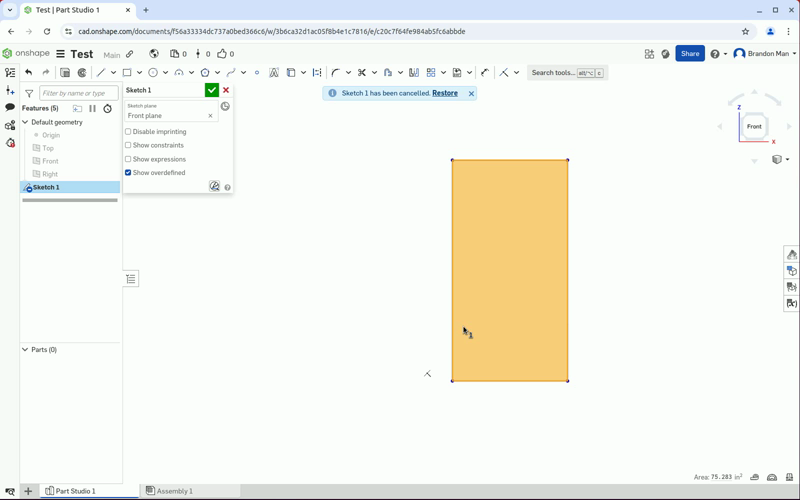
scroll(-6)
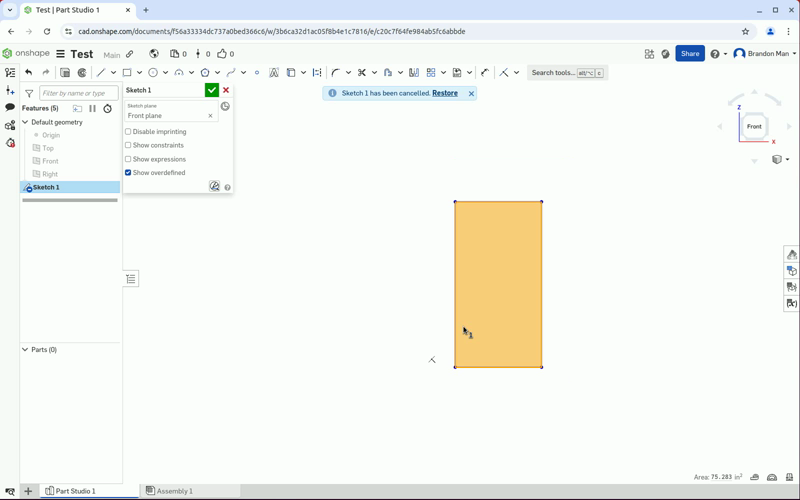
scroll(-6)
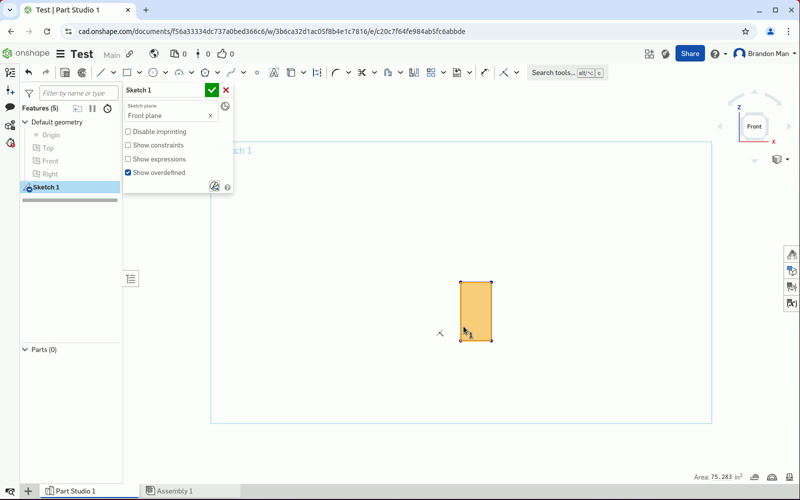
mouse_move(73, 352)
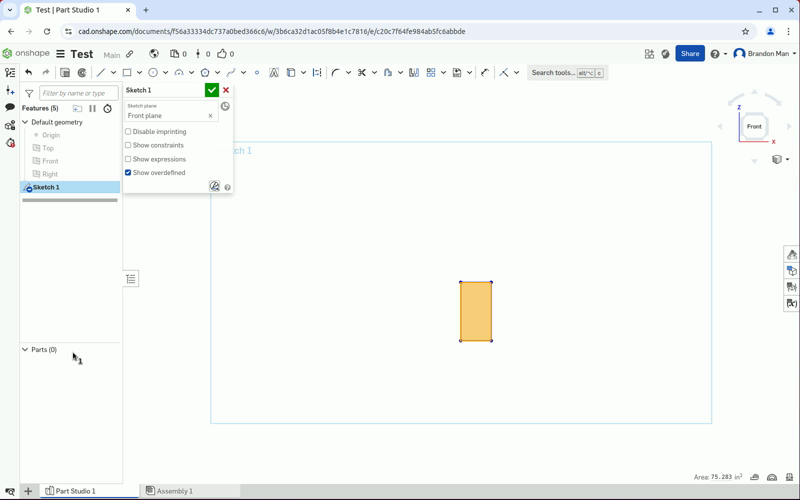
key(shift+y)
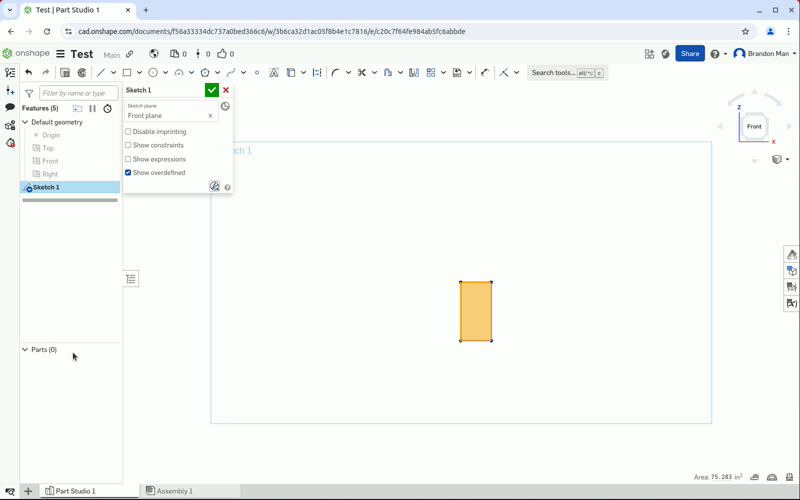
key(shift+e)
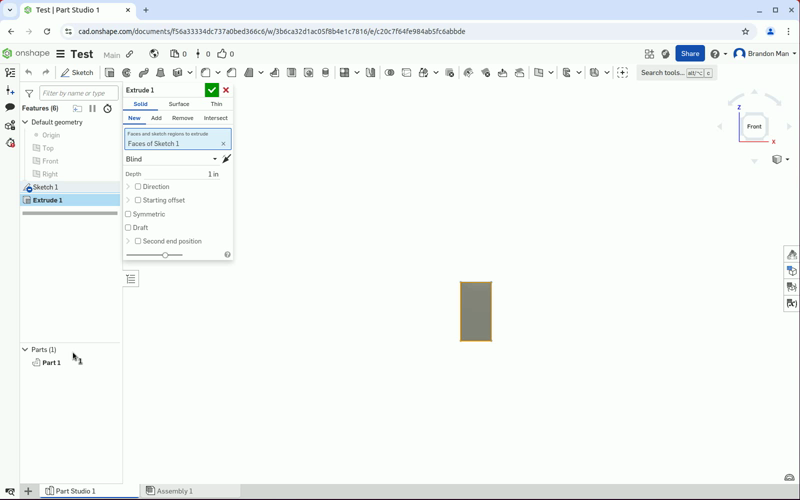
mouse_move(143, 106)
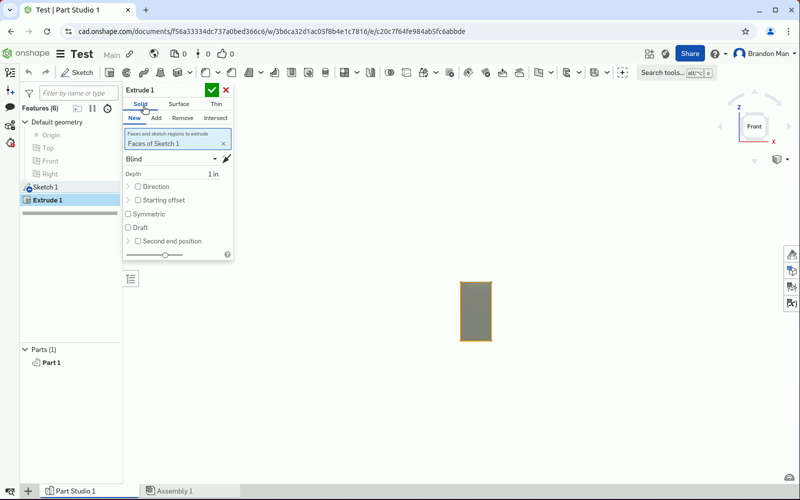
click(143, 106)
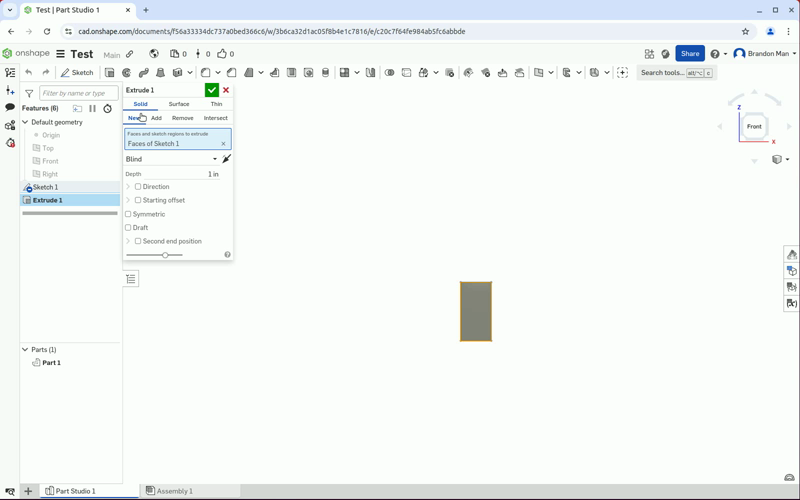
mouse_move(137, 120)
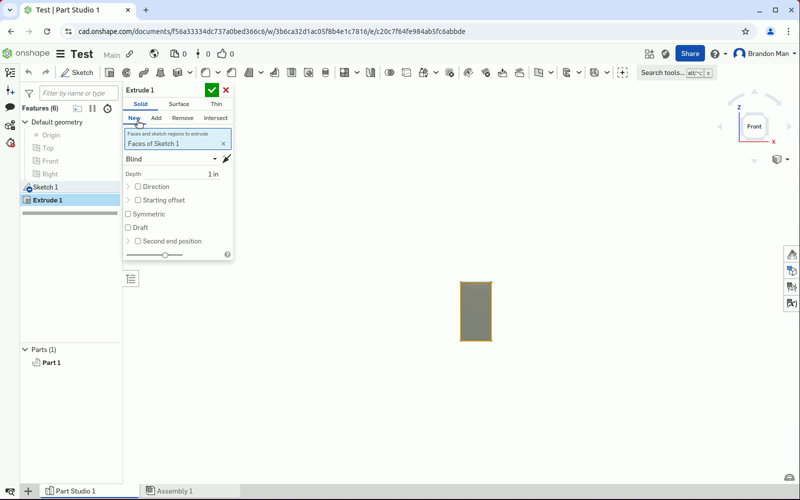
click(137, 120)
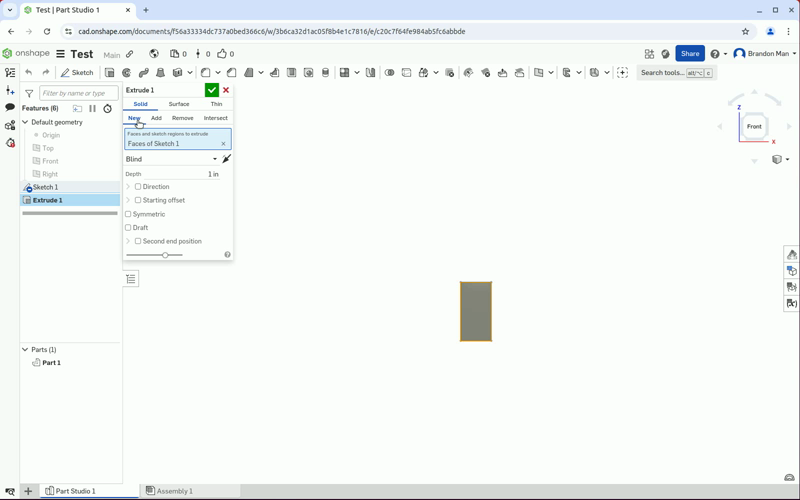
key(tab, 4)
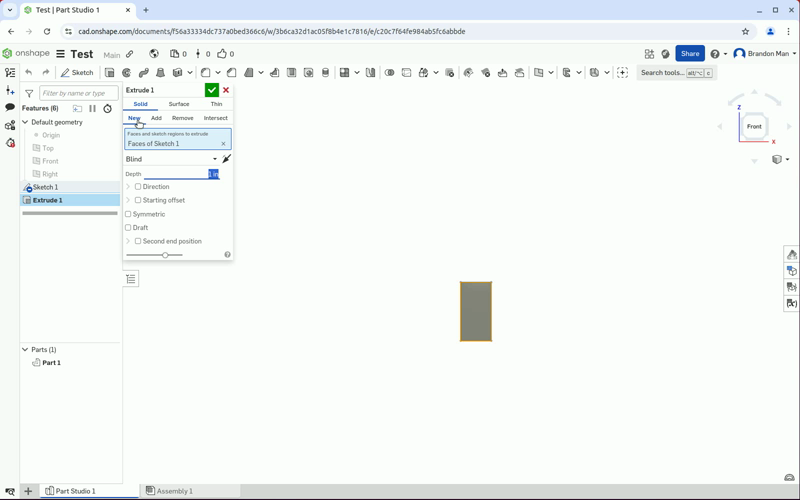
text(6.74)
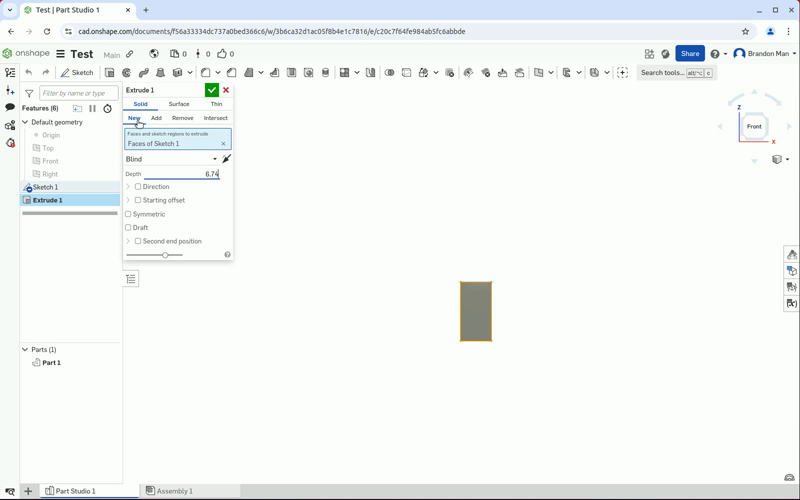
key(enter)
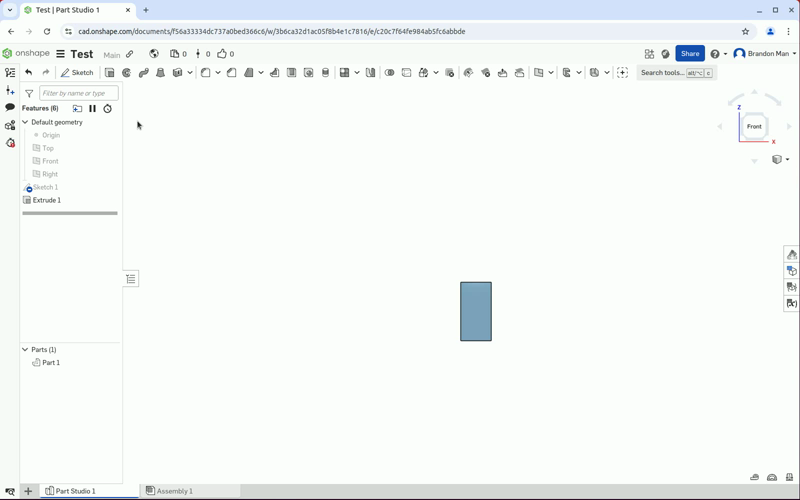
key(shift+h)
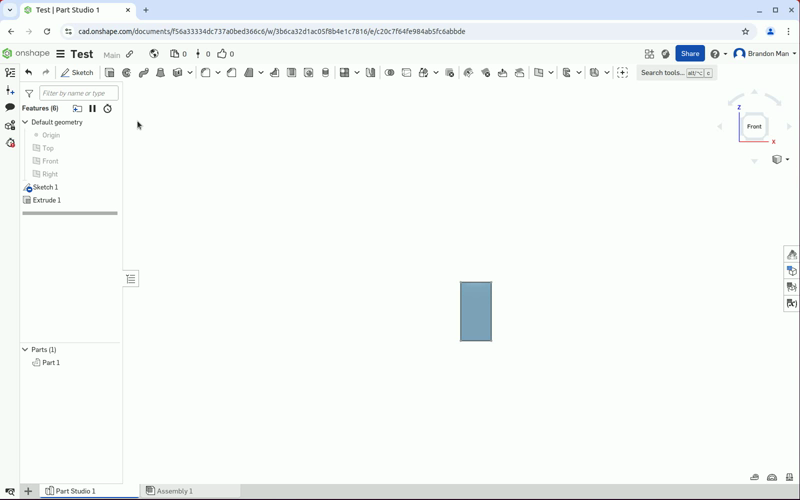
key(shift+h)
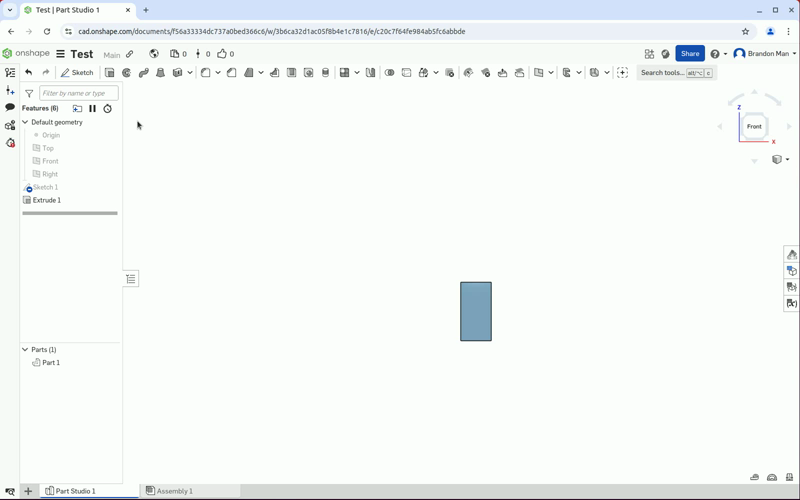
mouse_move(73, 189)
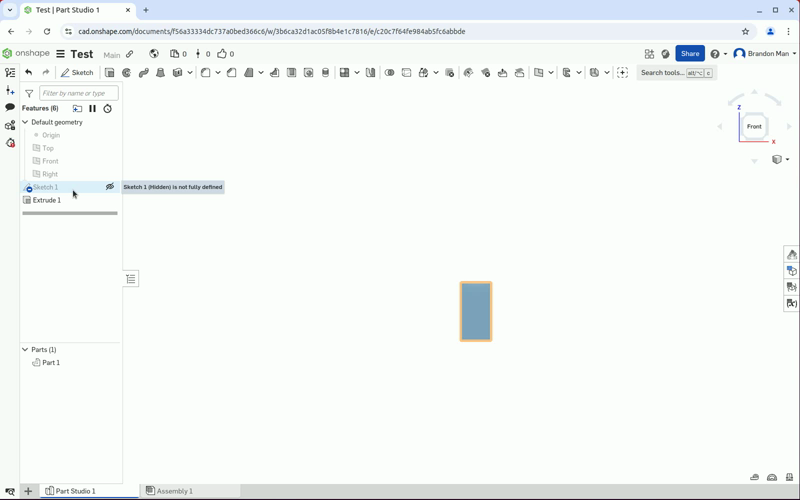
click(73, 189)
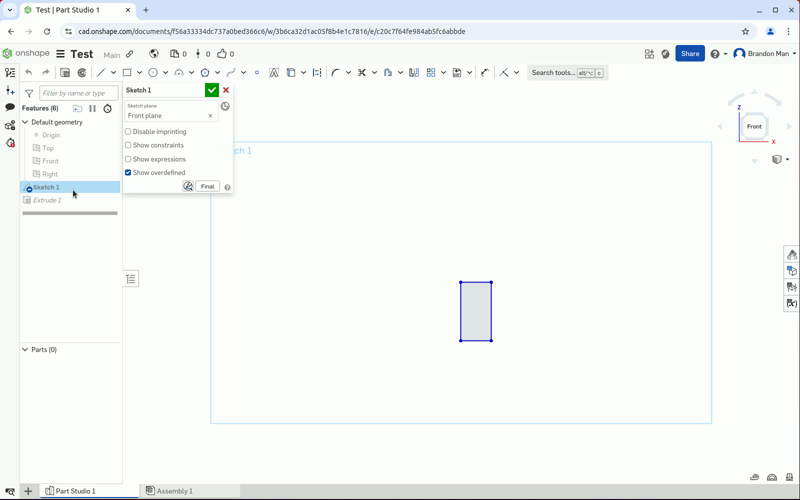
mouse_move(229, 92)
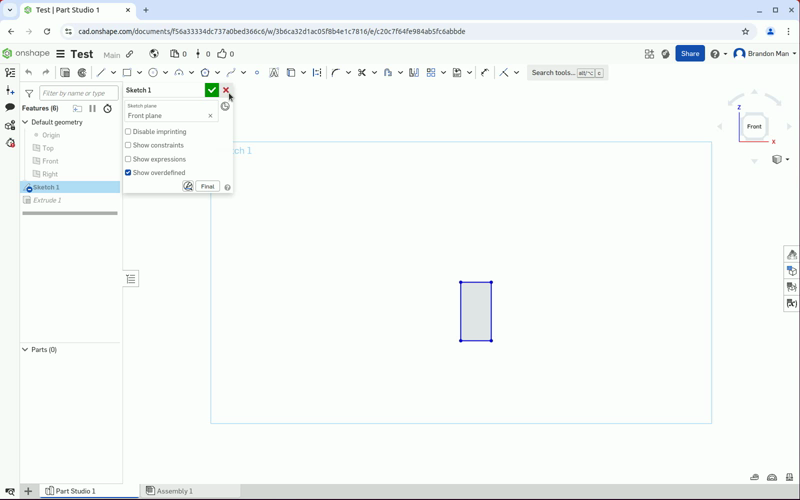
click(229, 92)
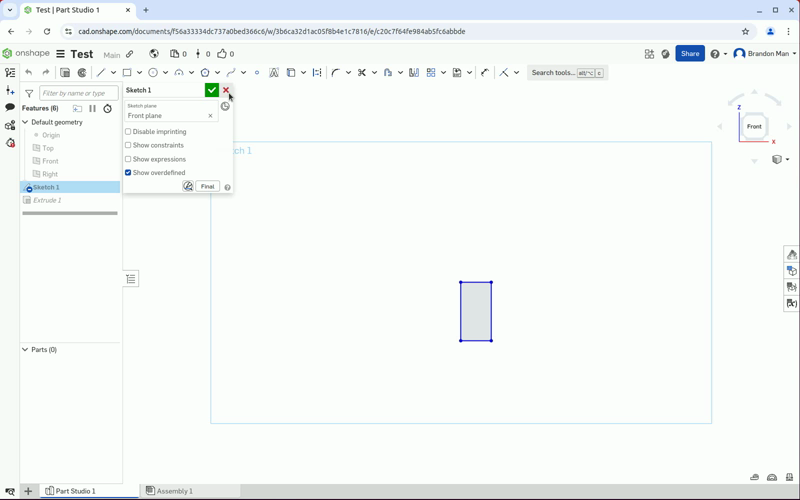
key(shift+s)
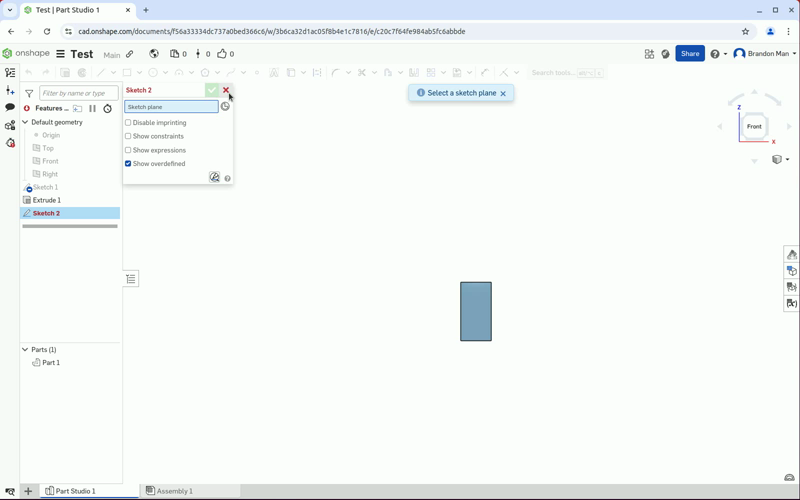
mouse_move(73, 163)
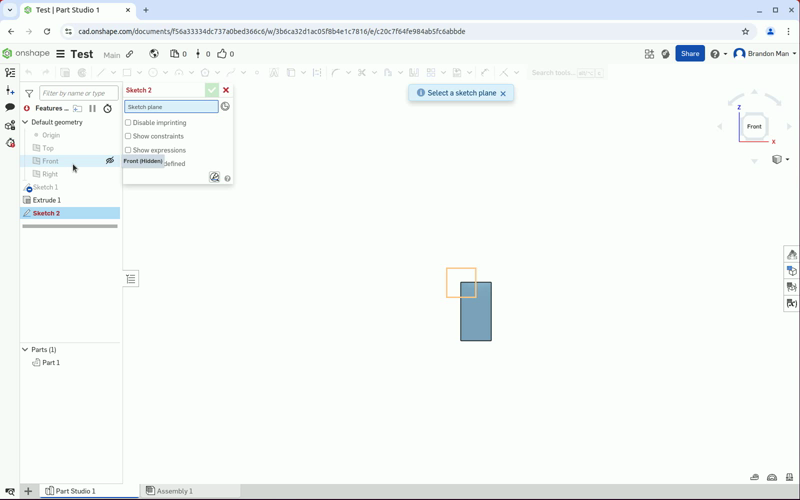
click(73, 163)
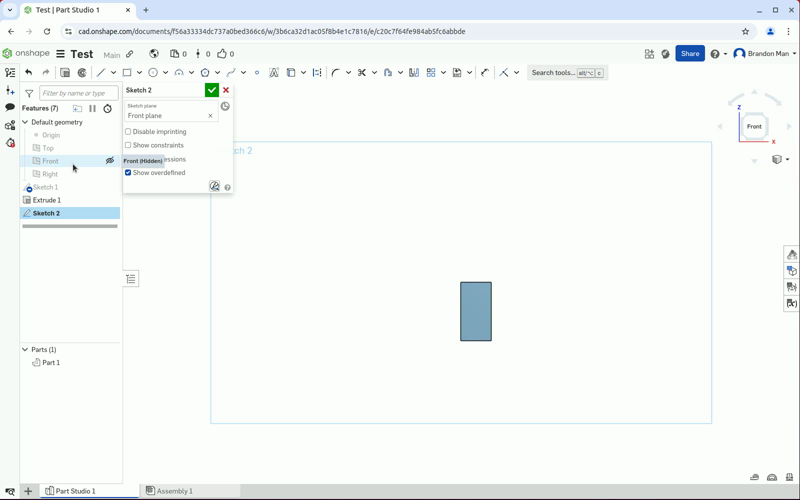
mouse_move(73, 352)
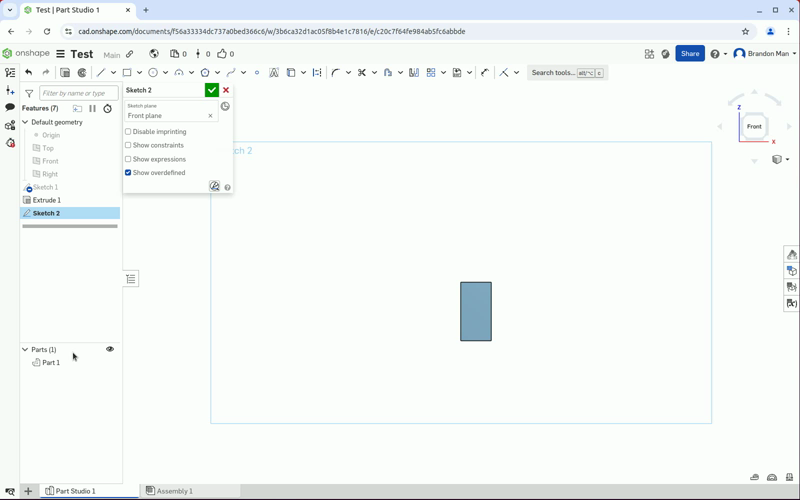
key(y)
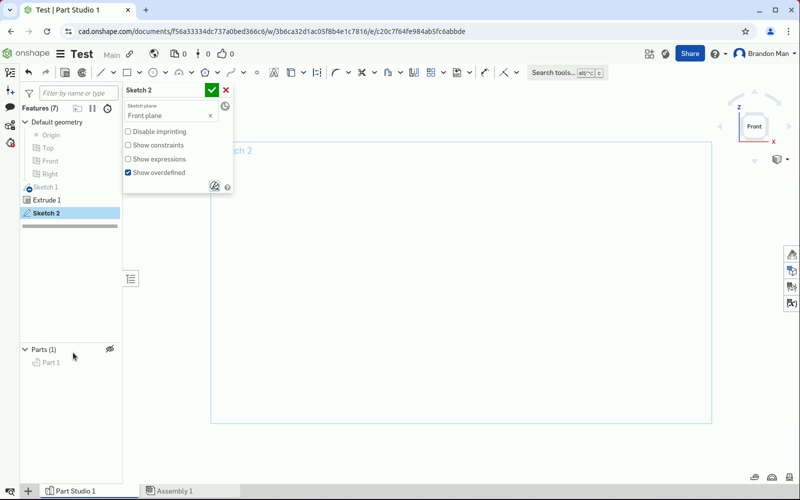
key(l)
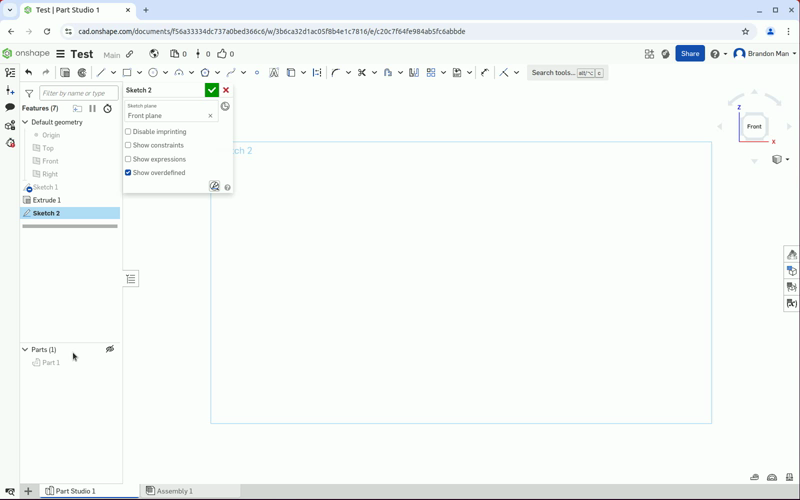
key_down(shift)
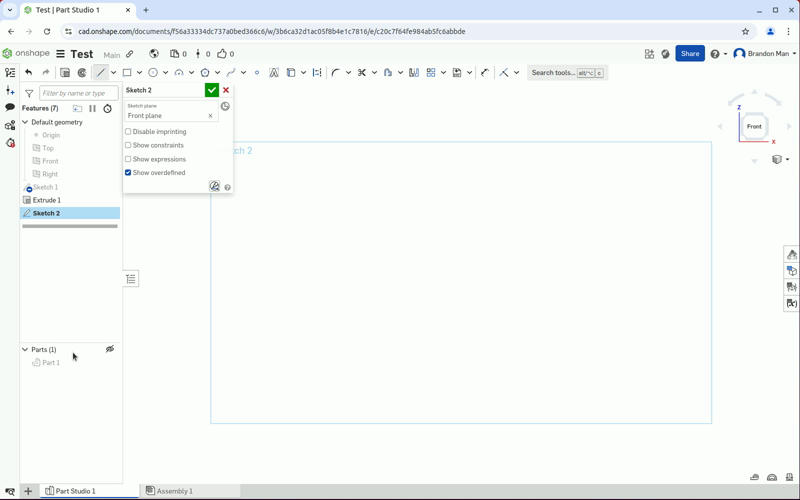
mouse_move(491, 340)
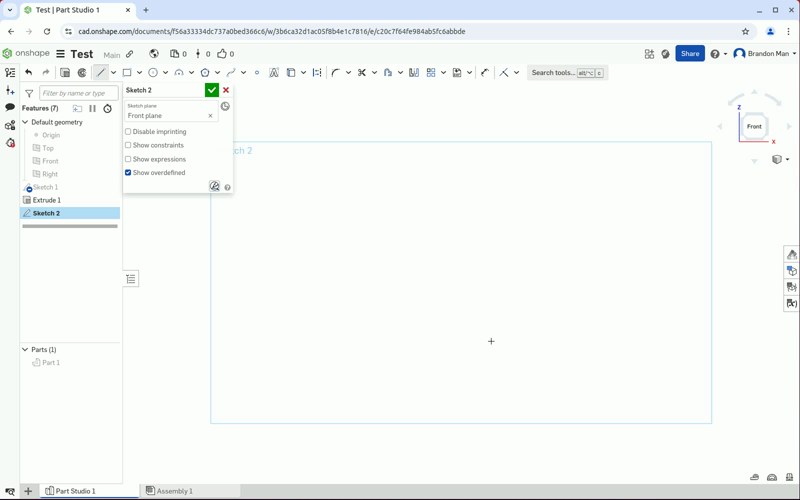
click(491, 340)
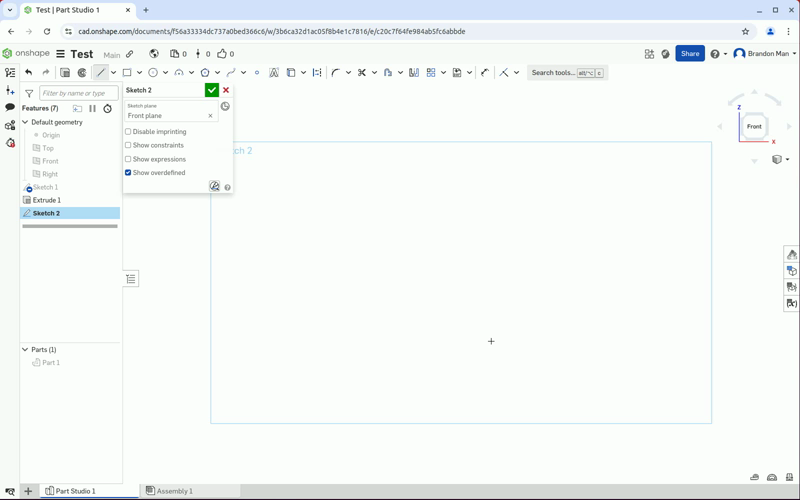
key_up(shift)
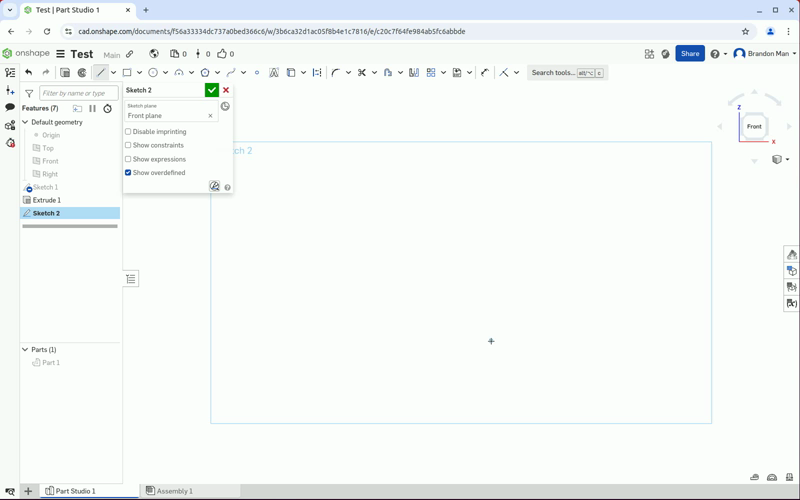
key_down(shift)
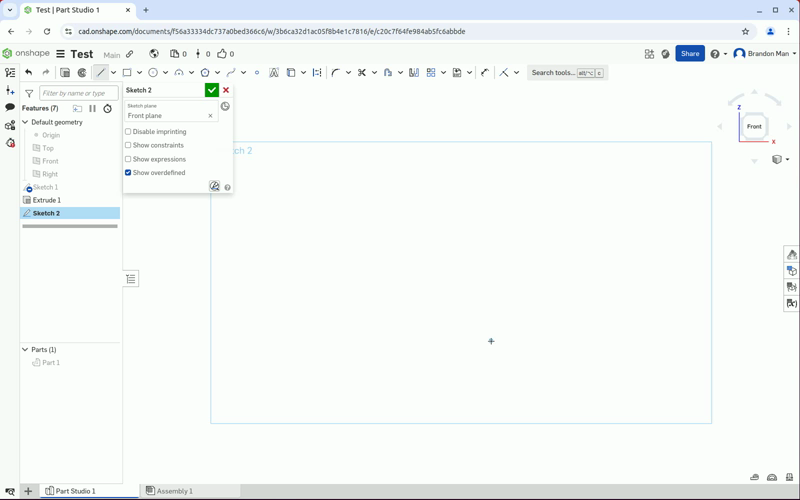
mouse_move(521, 340)
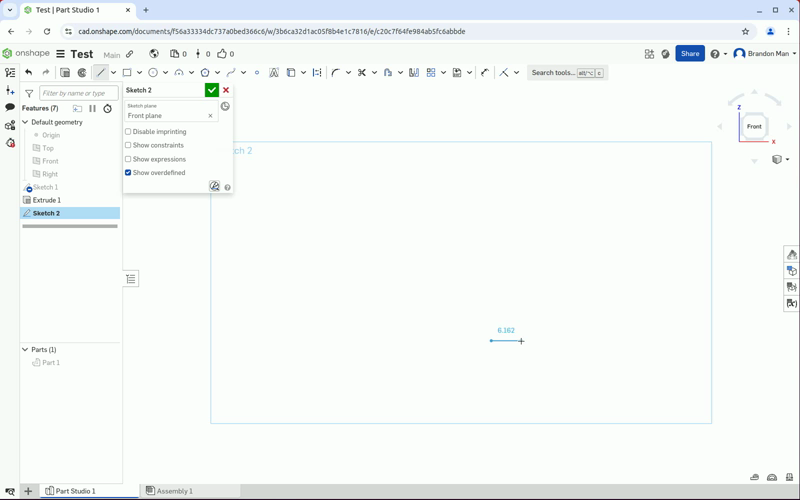
mouse_move(521, 340)
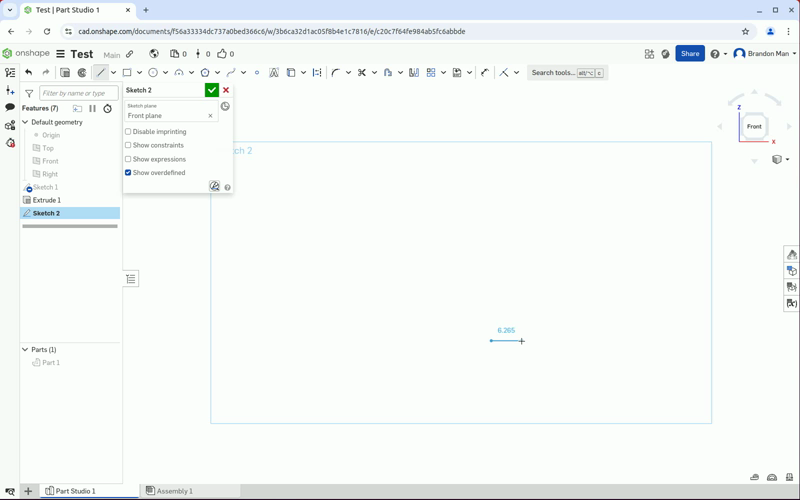
click(521, 340)
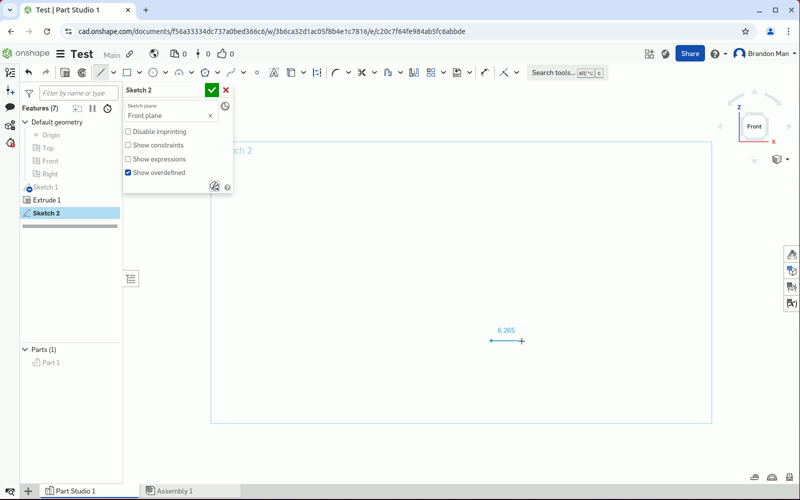
key_up(shift)
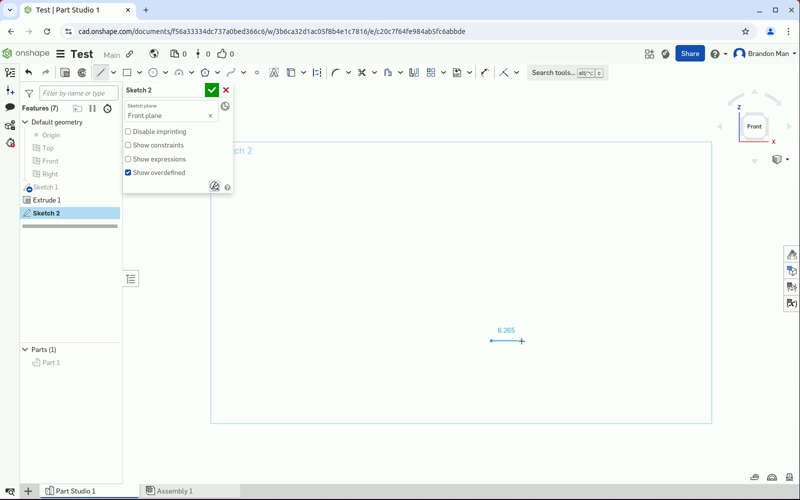
key_down(shift)
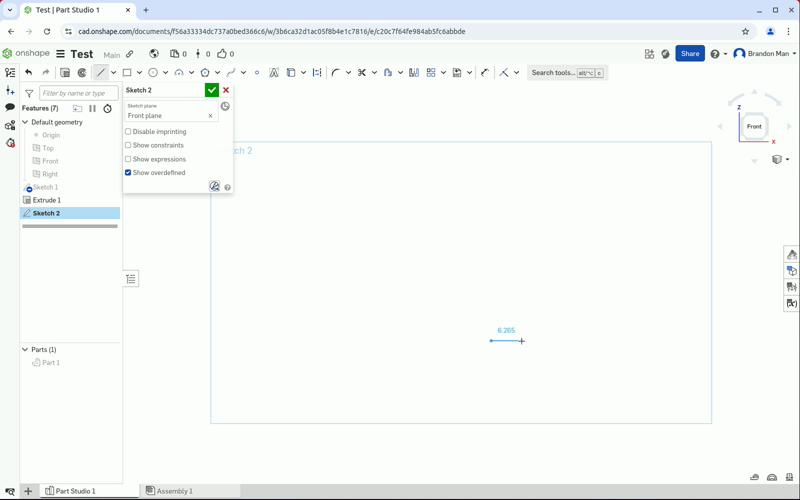
mouse_move(551, 340)
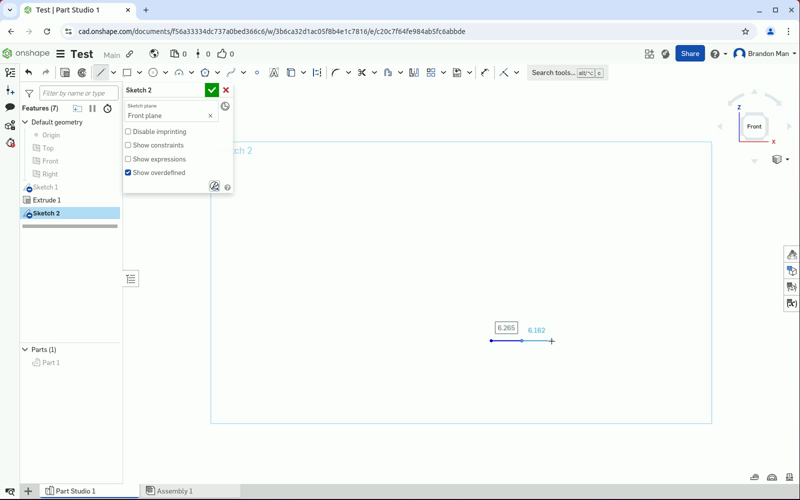
mouse_move(521, 332)
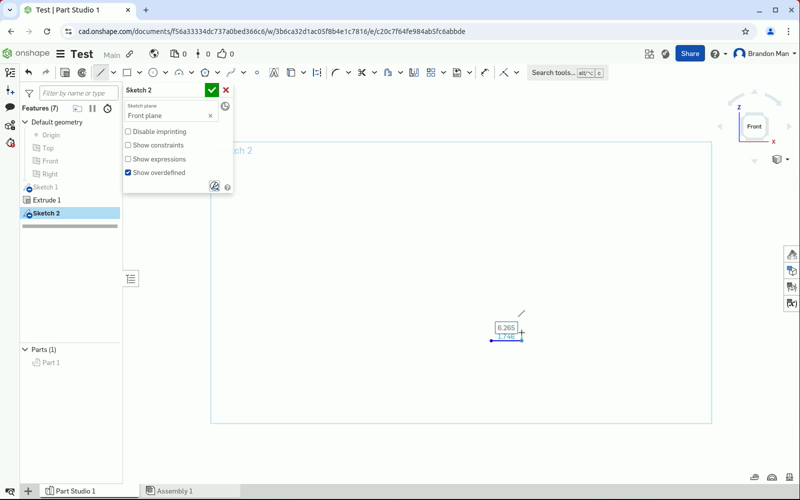
click(521, 332)
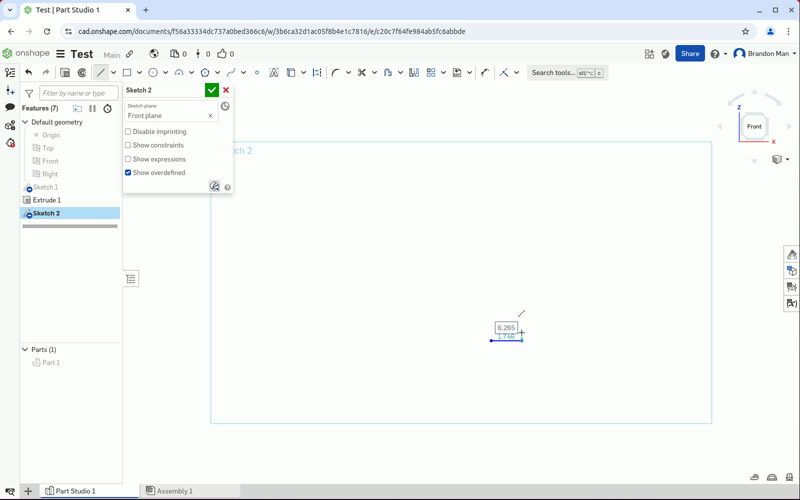
key_up(shift)
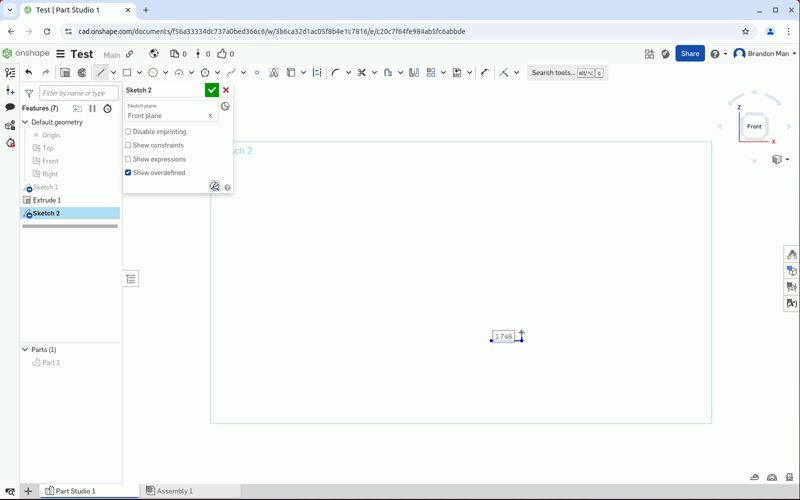
key_down(shift)
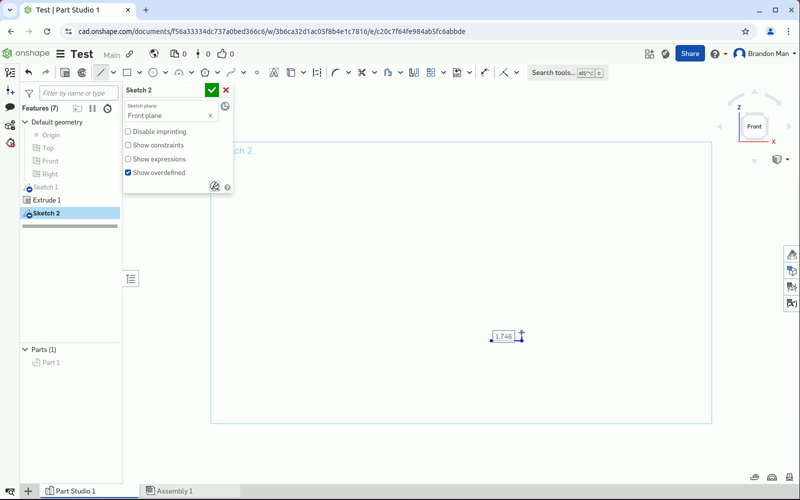
mouse_move(551, 332)
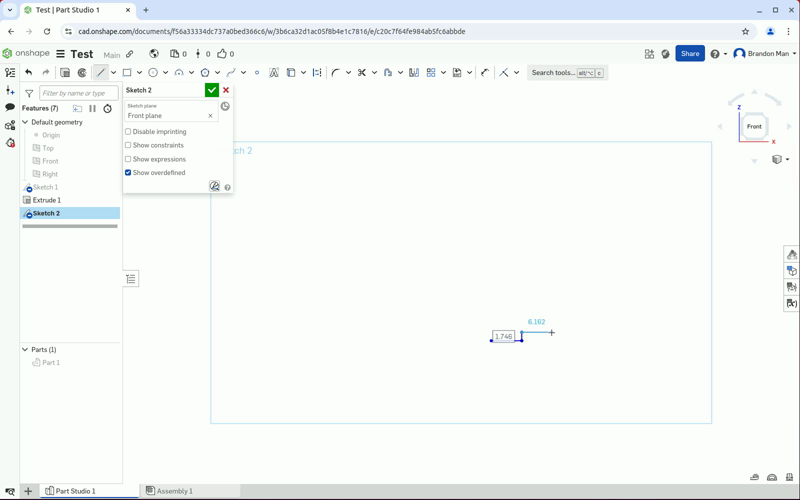
mouse_move(573, 332)
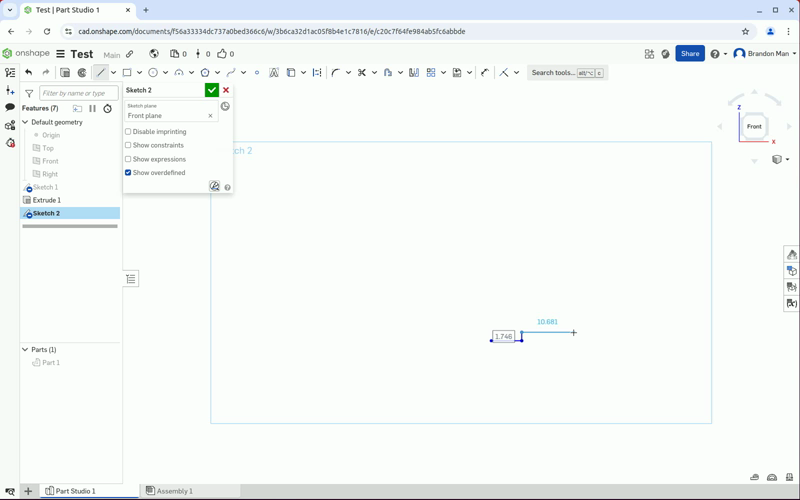
click(573, 332)
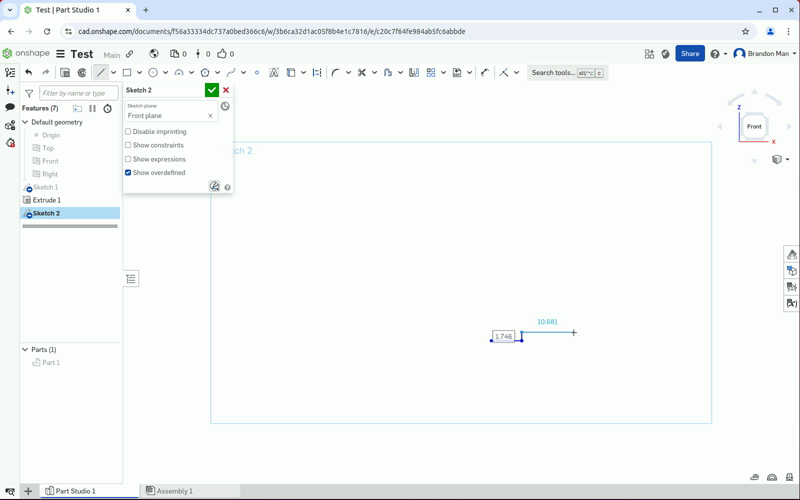
key_up(shift)
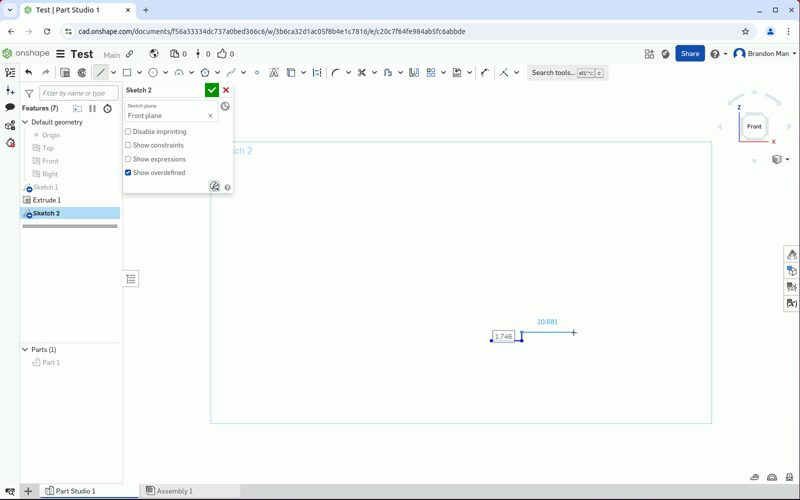
key_down(shift)
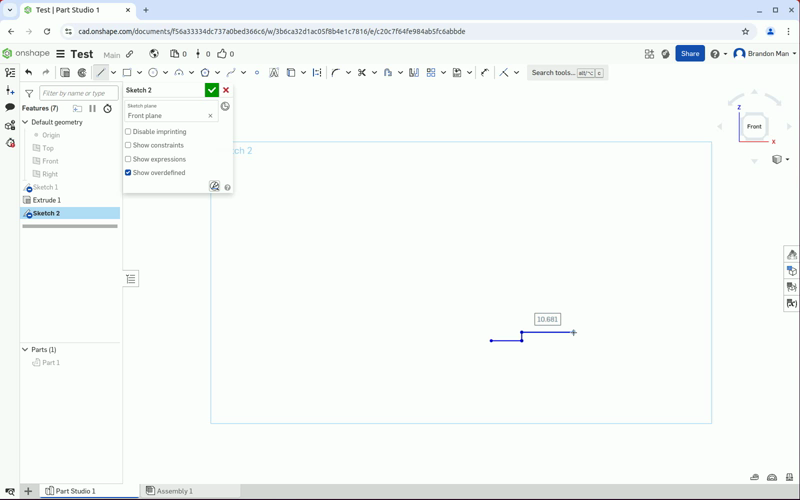
mouse_move(589, 332)
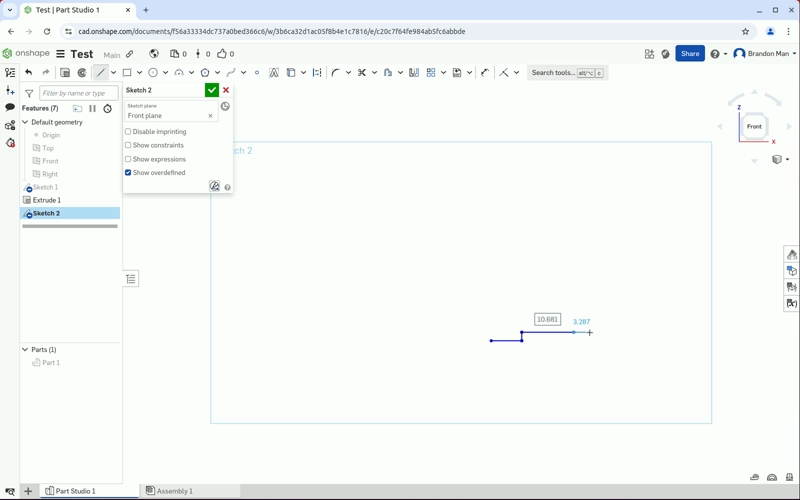
mouse_move(573, 295)
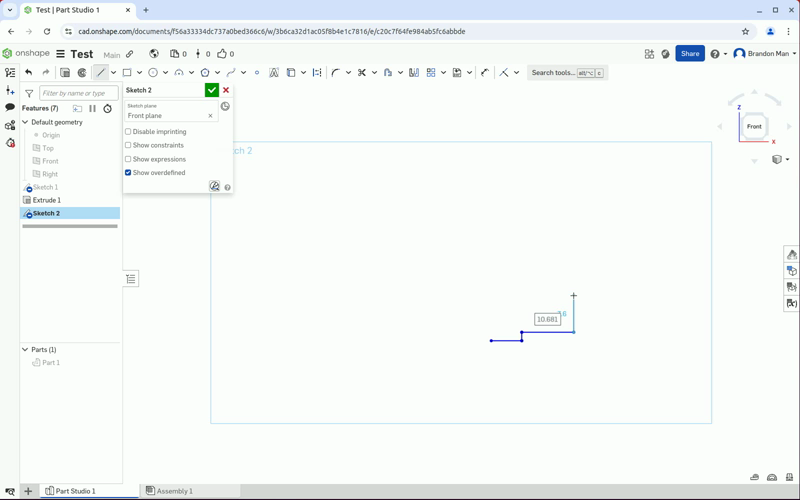
click(573, 295)
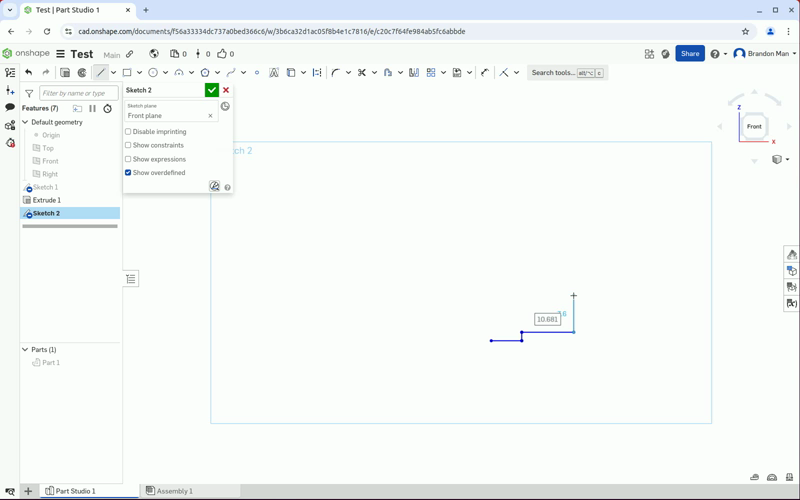
key_up(shift)
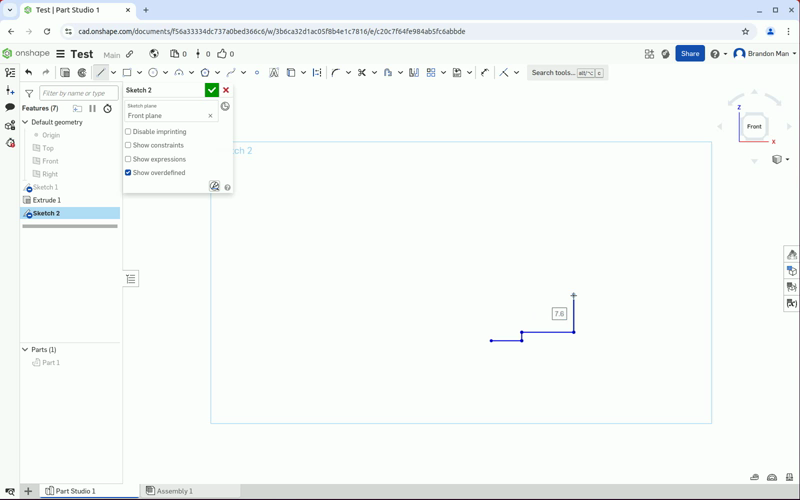
key_down(shift)
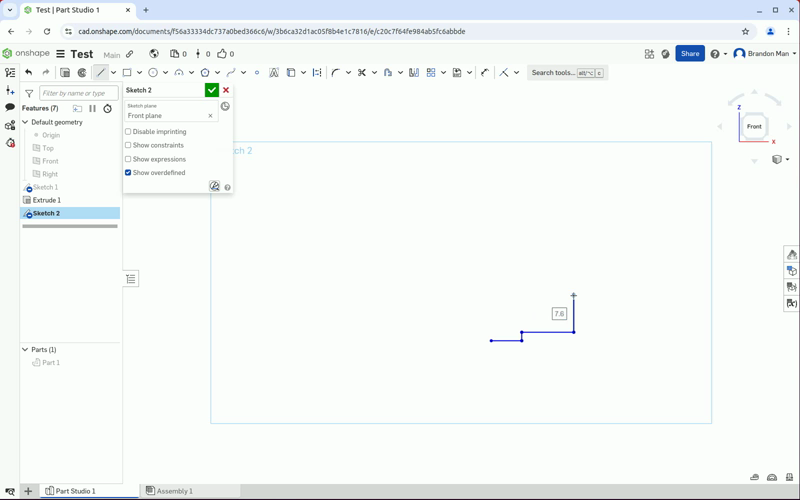
mouse_move(589, 295)
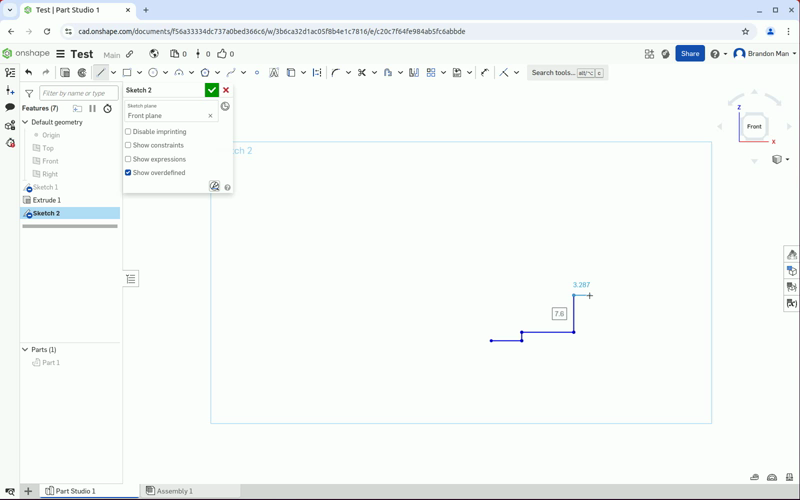
mouse_move(521, 295)
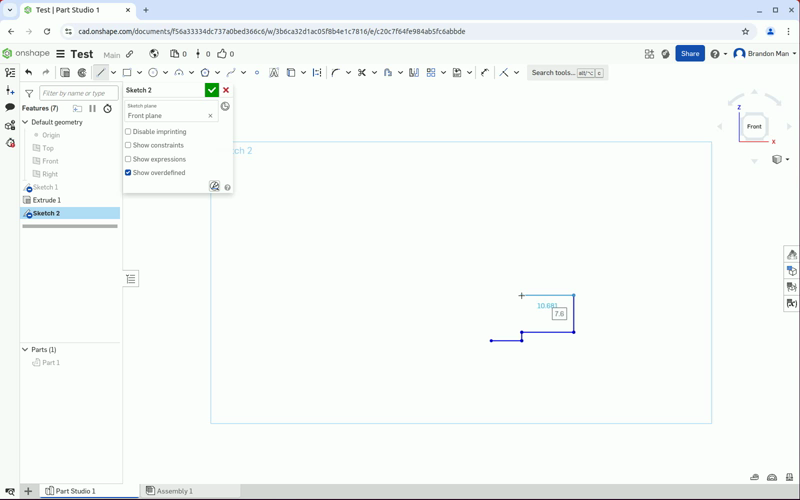
click(521, 295)
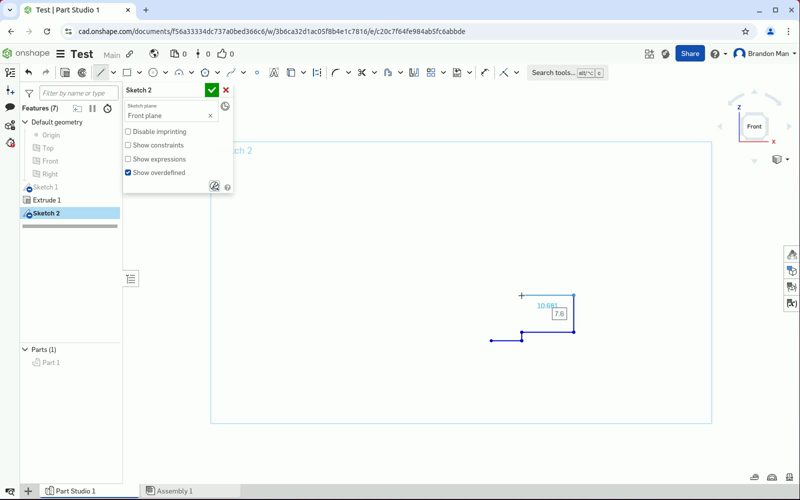
key_up(shift)
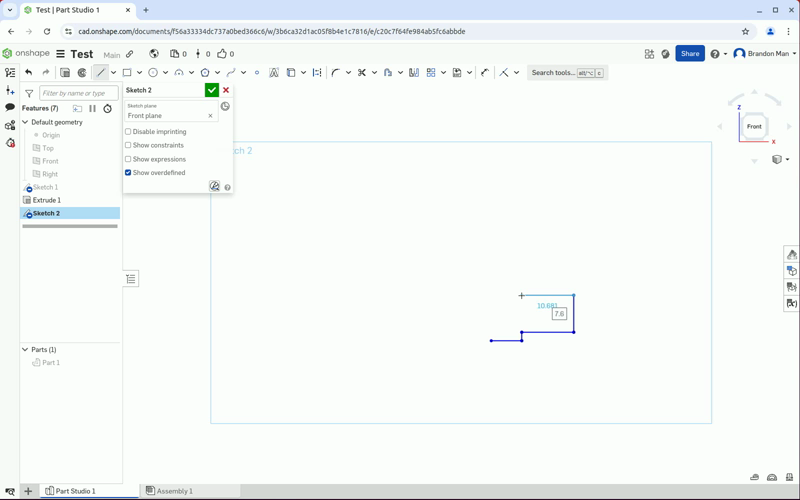
key_down(shift)
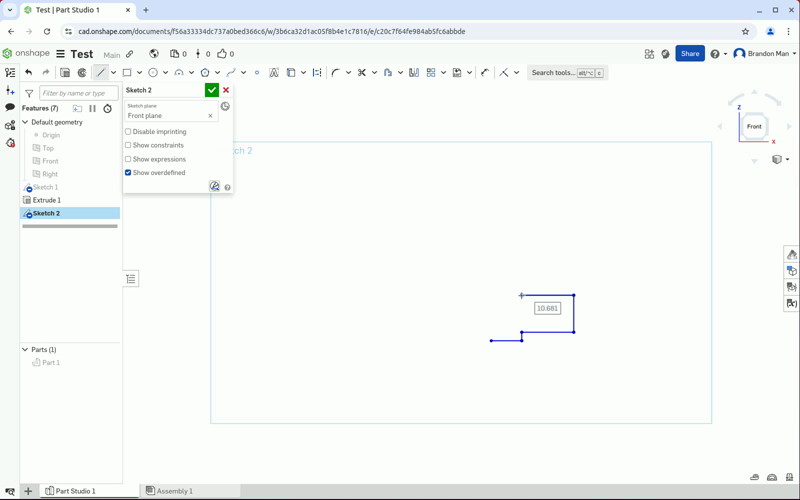
mouse_move(551, 295)
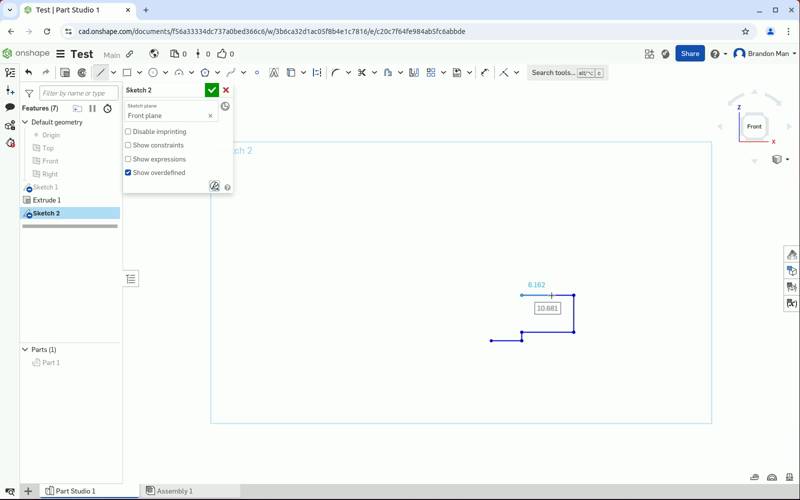
mouse_move(521, 283)
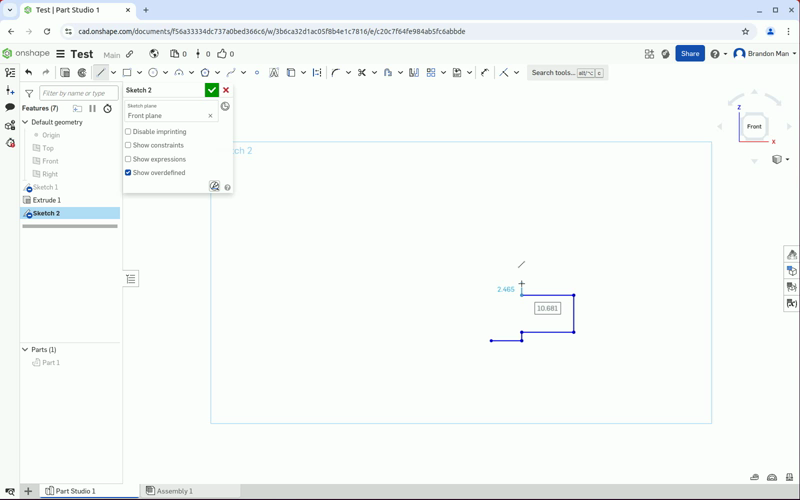
click(521, 283)
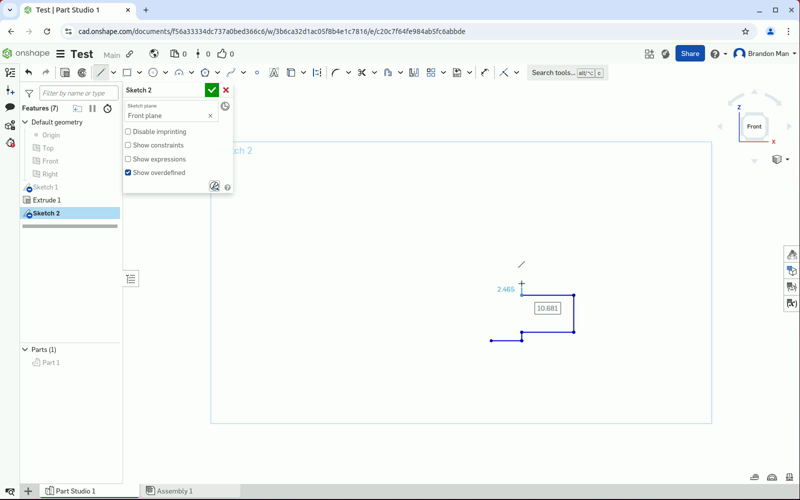
key_up(shift)
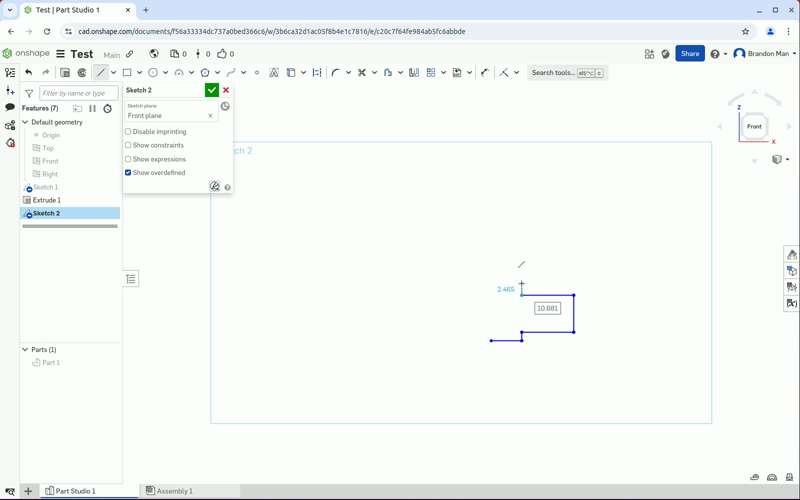
key_down(shift)
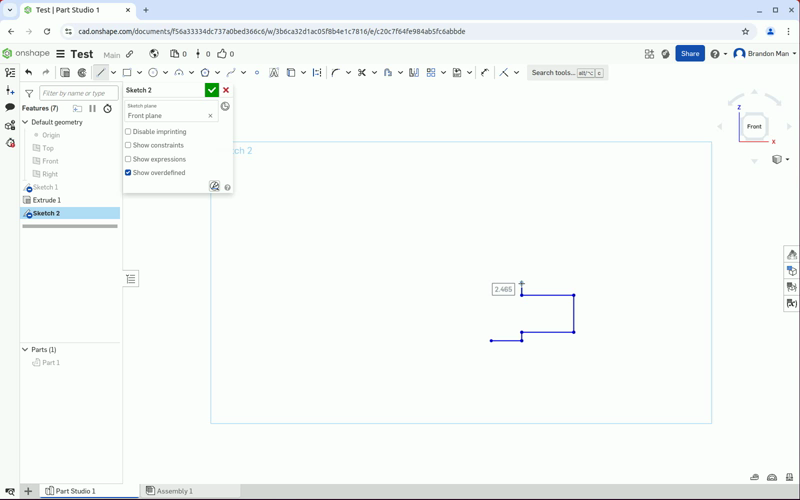
mouse_move(551, 283)
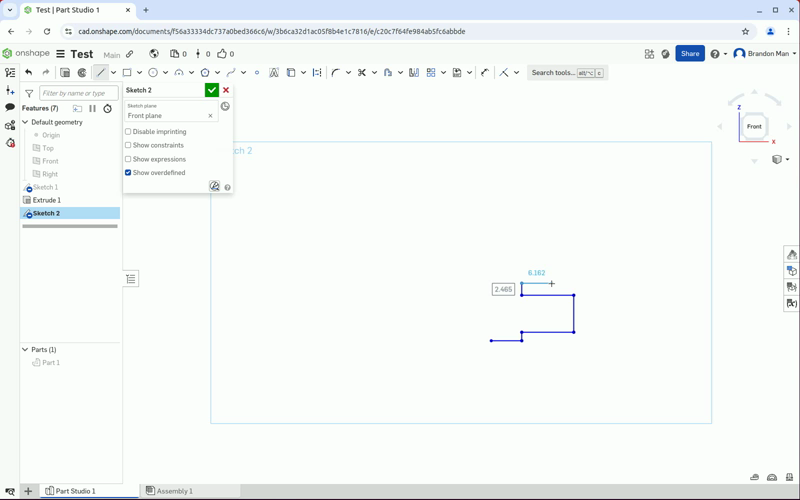
mouse_move(491, 283)
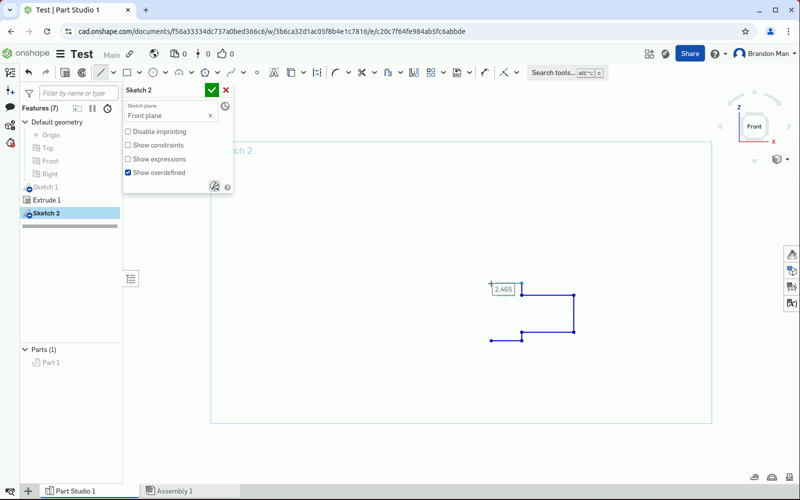
click(491, 283)
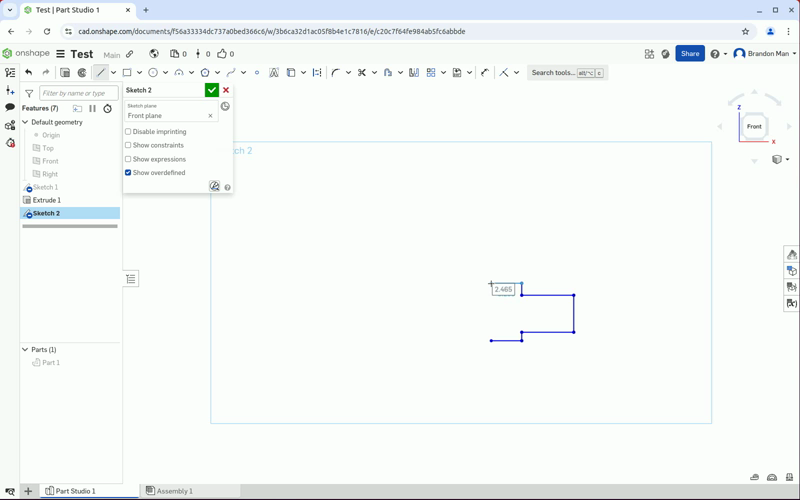
key_up(shift)
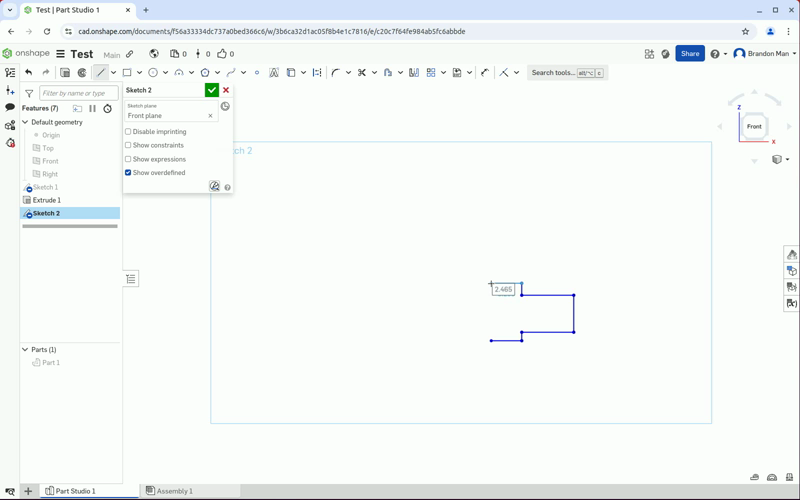
mouse_move(521, 283)
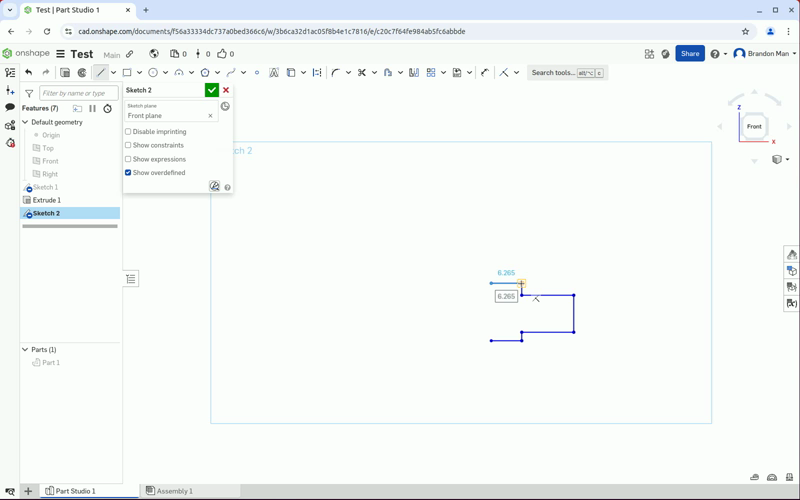
key_down(shift)
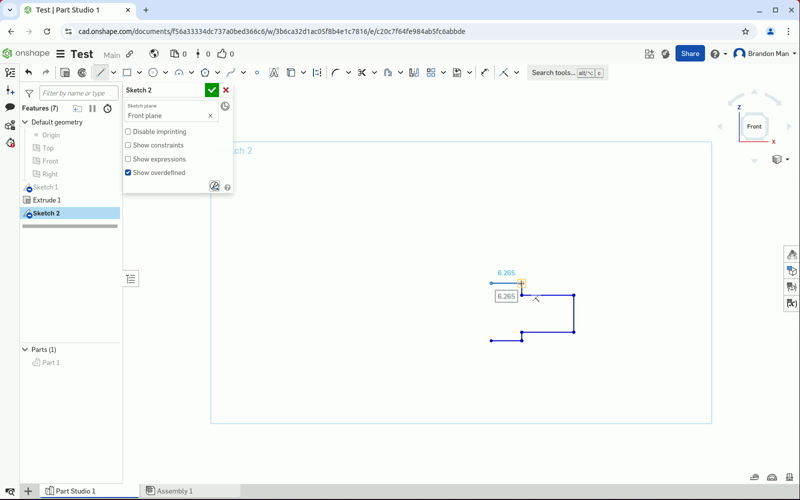
mouse_move(491, 340)
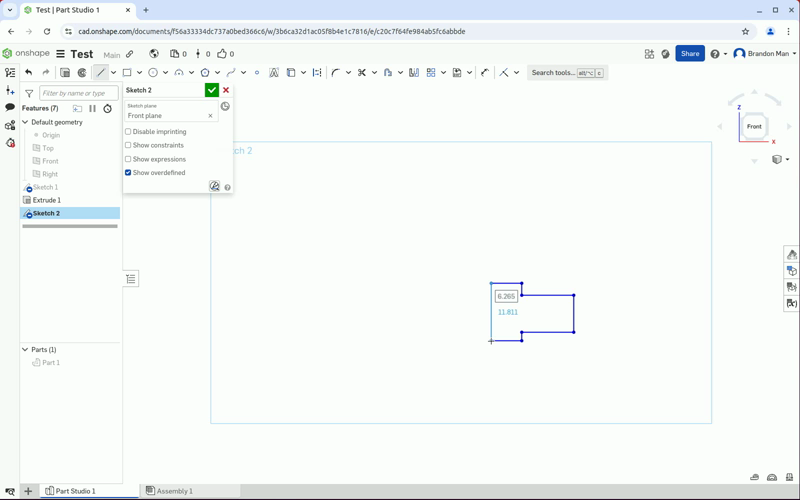
key_up(shift)
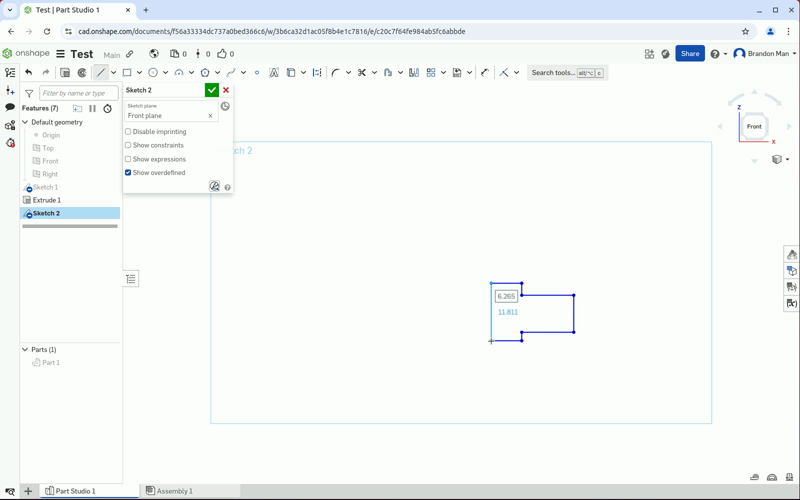
click(491, 340)
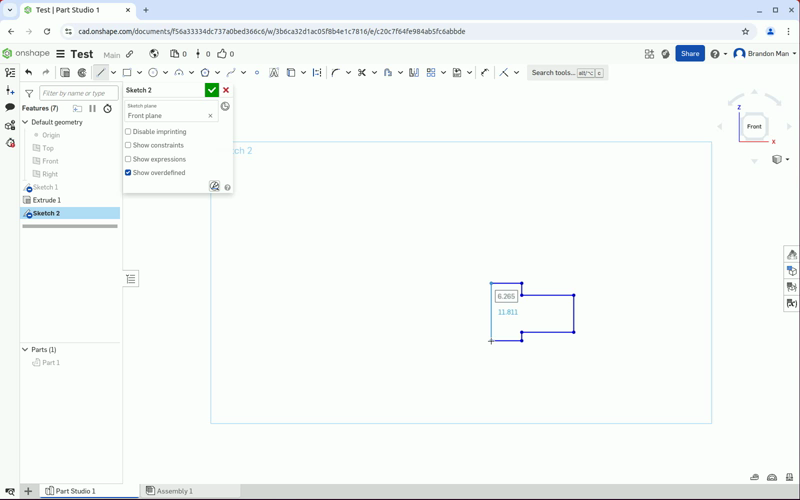
key(esc)
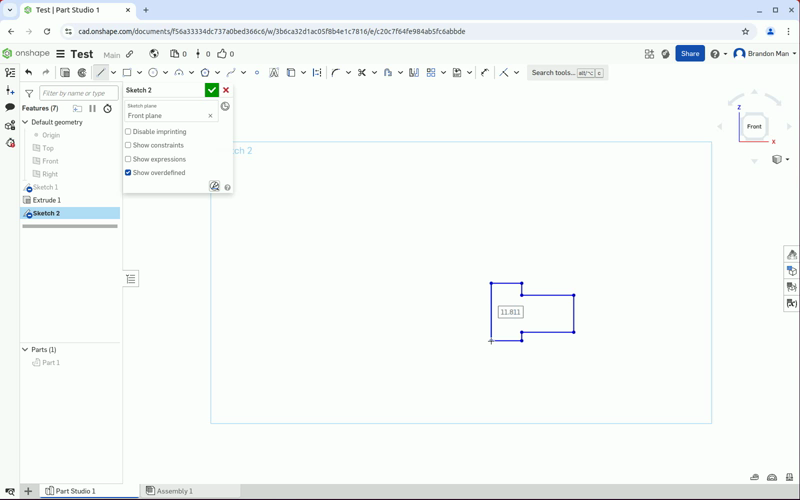
mouse_move(531, 308)
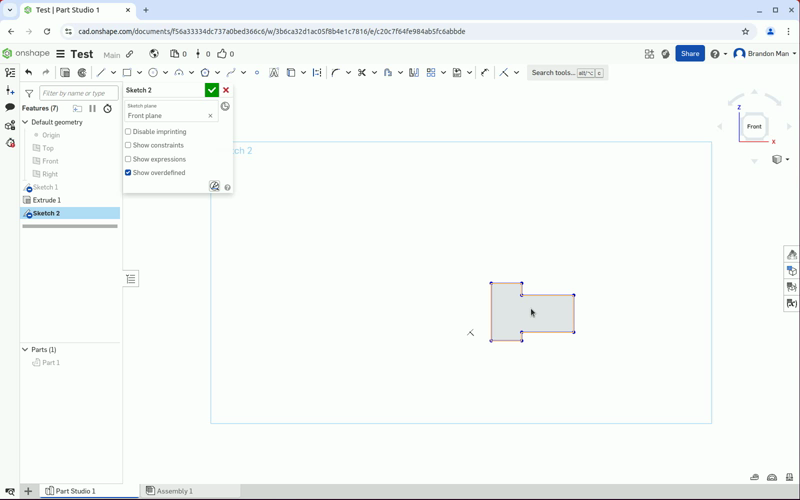
click(531, 308)
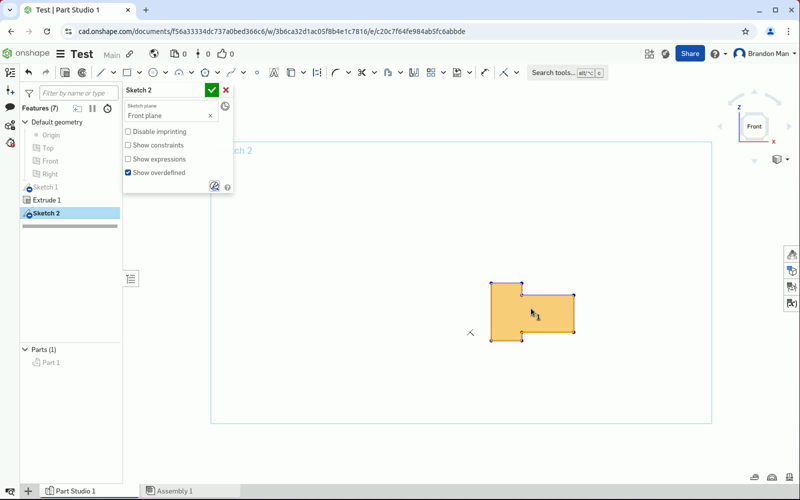
mouse_move(73, 352)
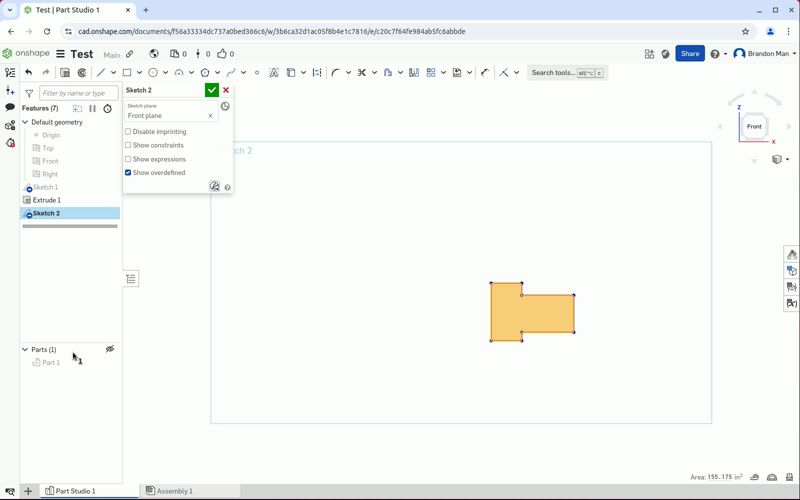
key(shift+y)
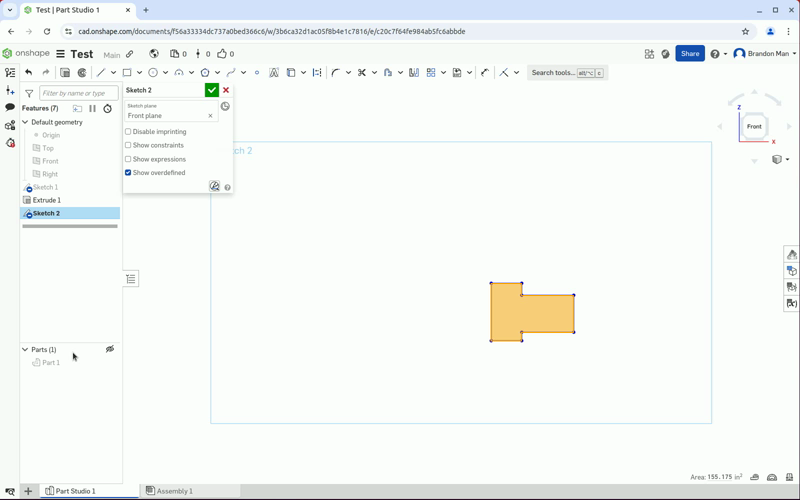
key(shift+e)
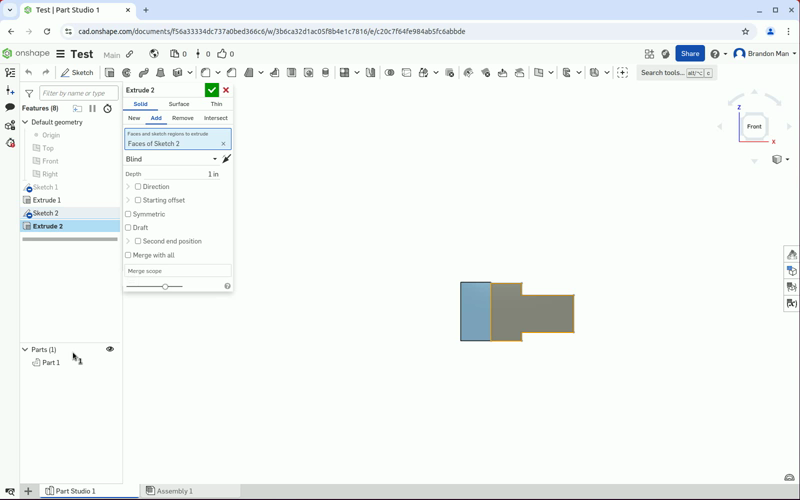
mouse_move(143, 106)
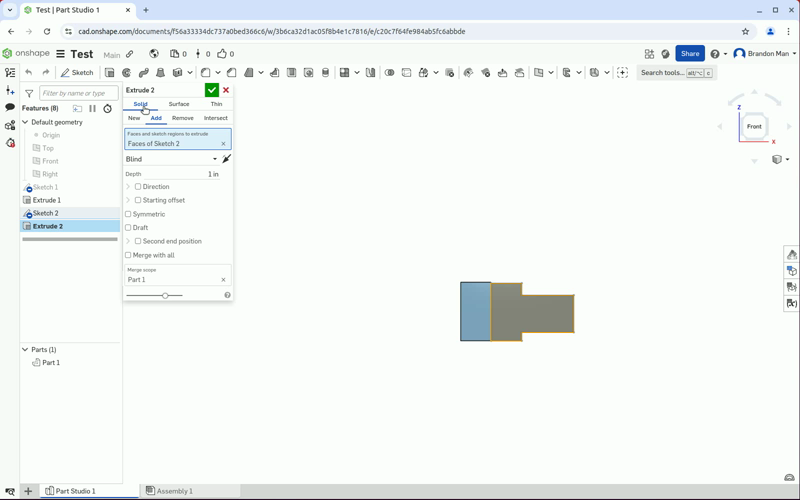
click(143, 106)
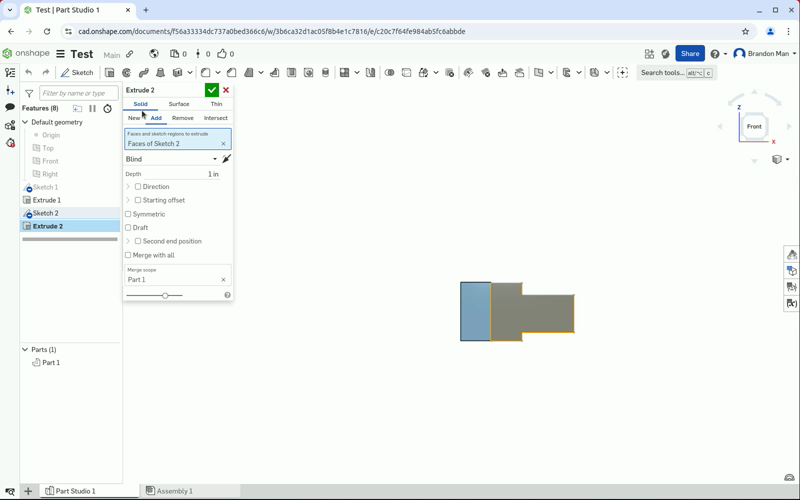
mouse_move(137, 120)
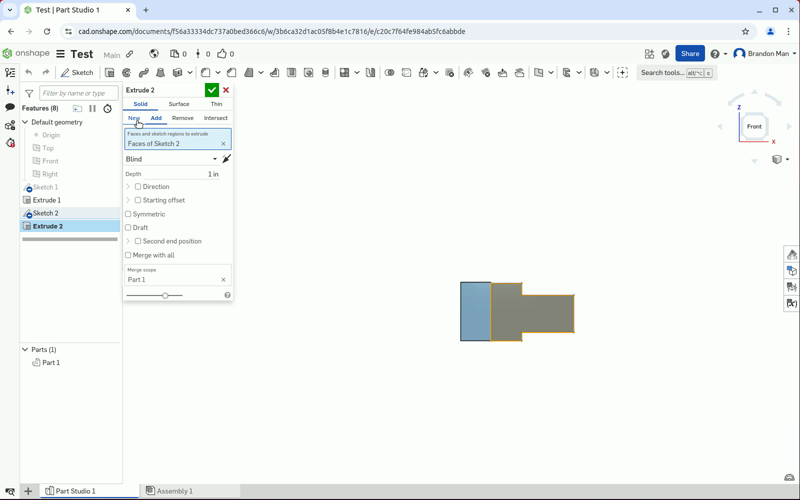
click(137, 120)
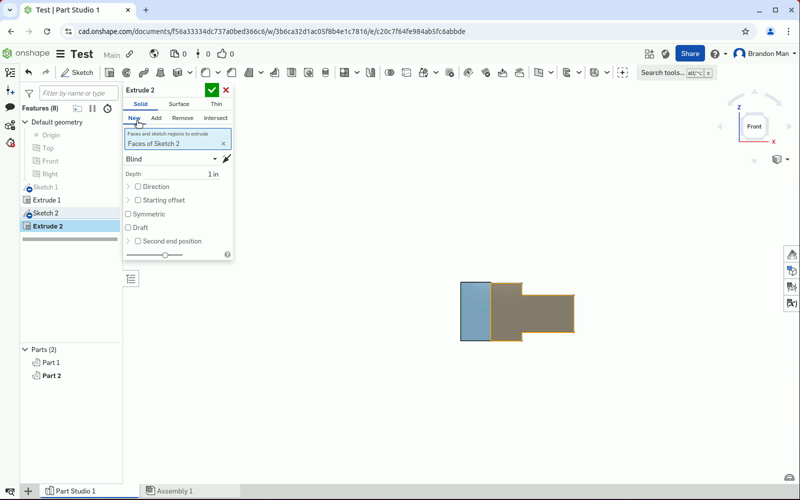
key(tab, 4)
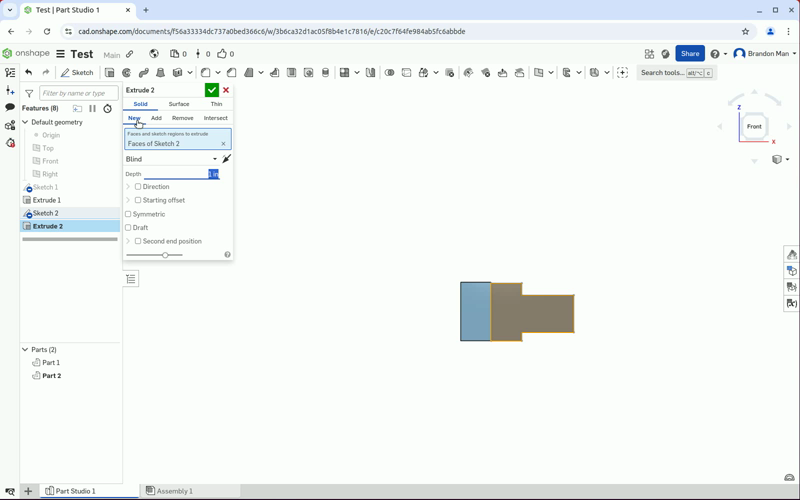
text(4.092)
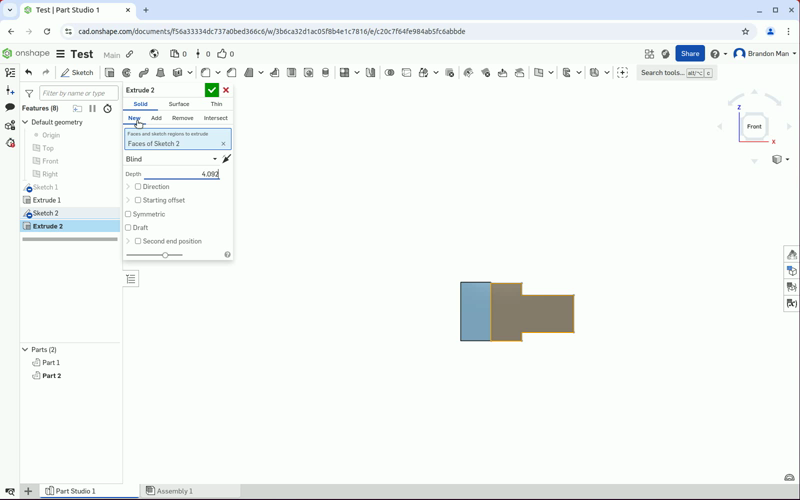
key(enter)
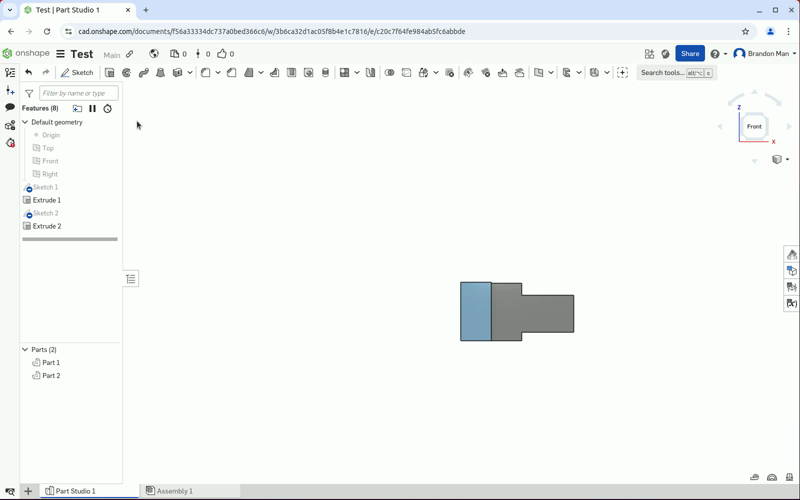
key(shift+h)
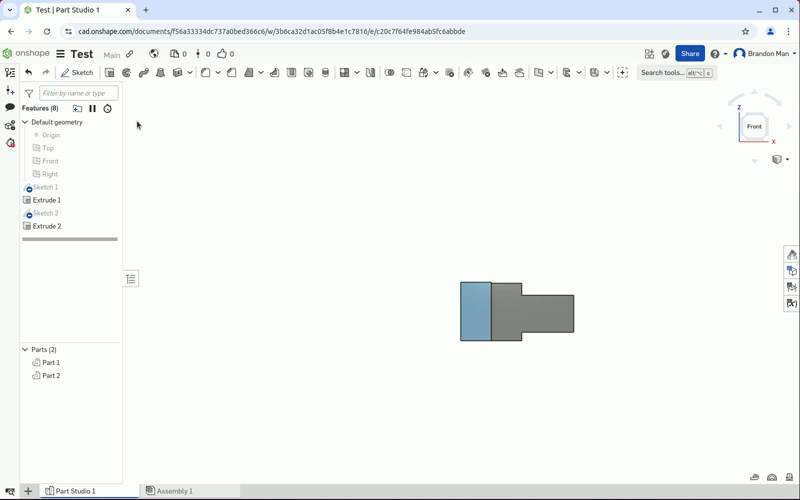
key(shift+h)
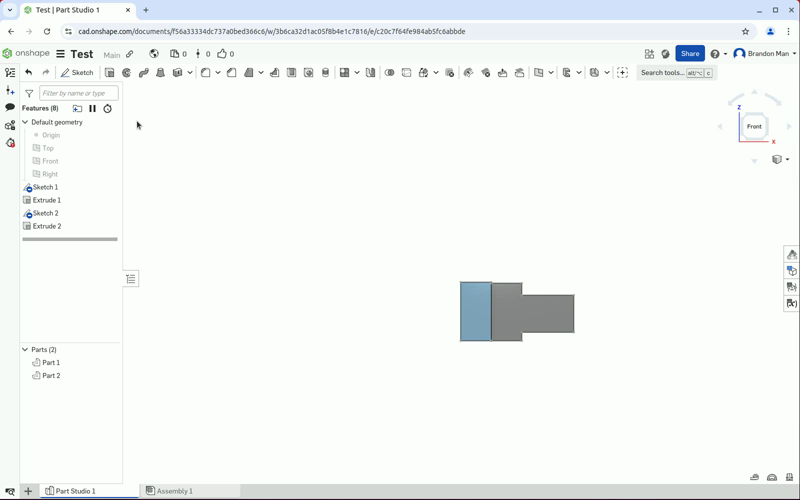
key(shift+7)
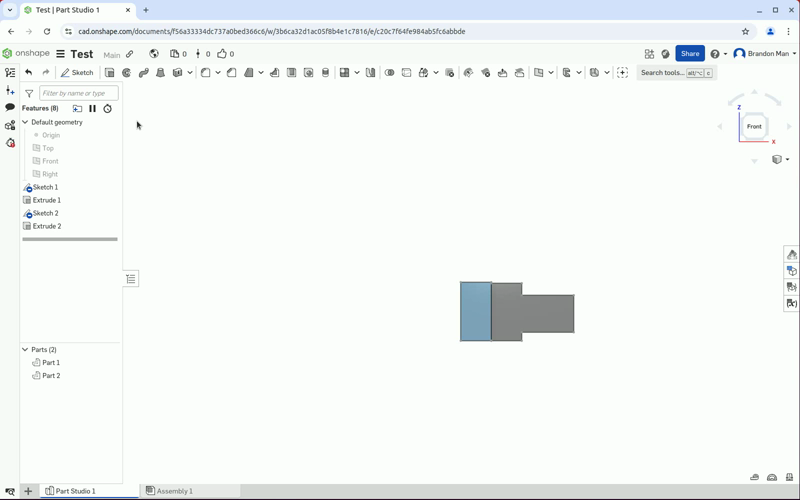
key(left, 2)
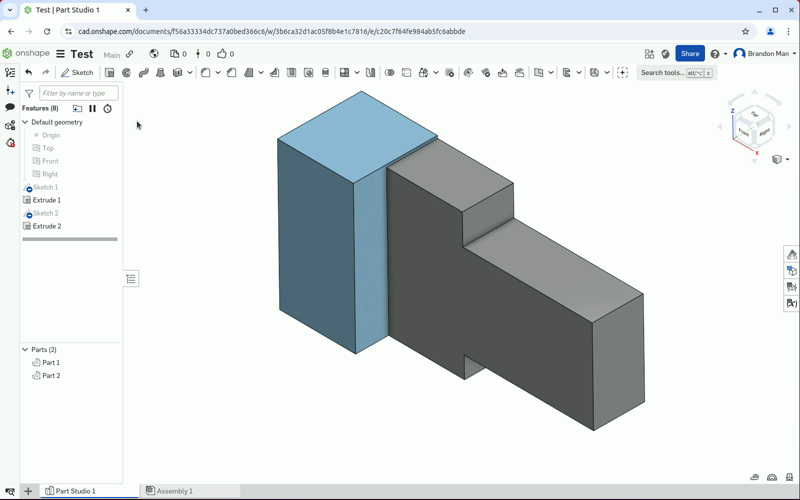
key(down, 2)
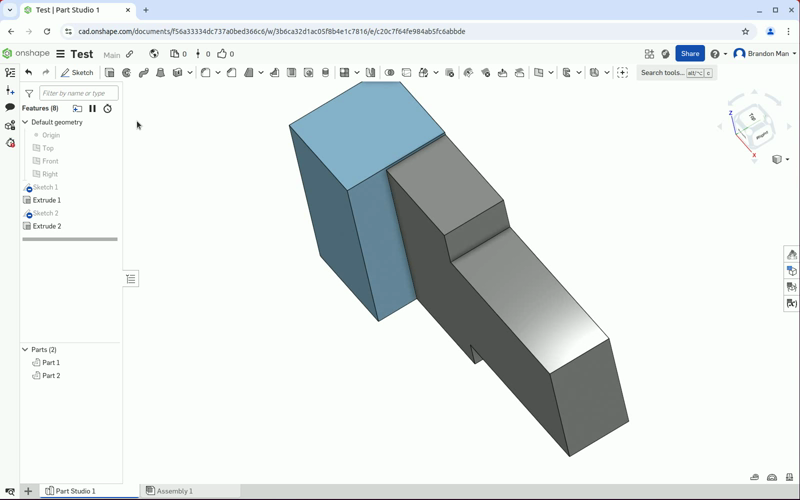
key(up, 2)
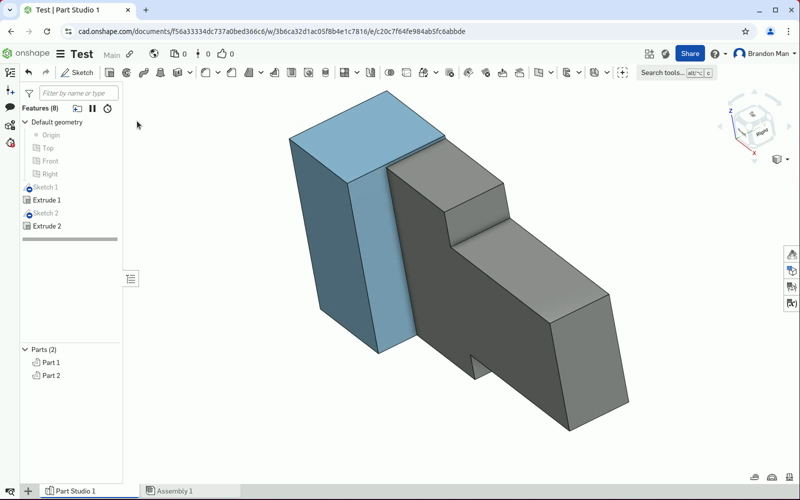
key(right, 2)
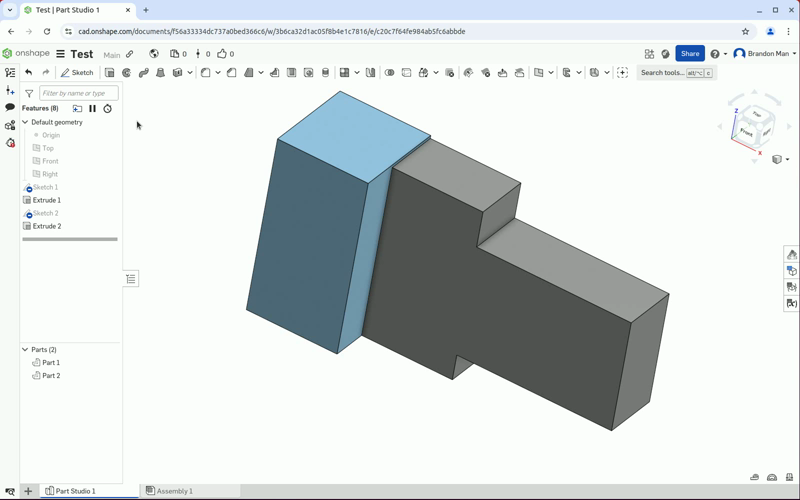
mouse_move(73, 189)
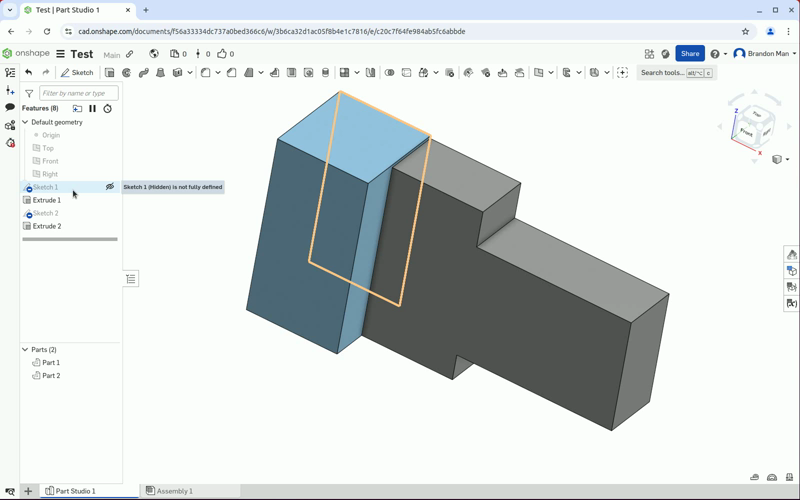
click(73, 189)